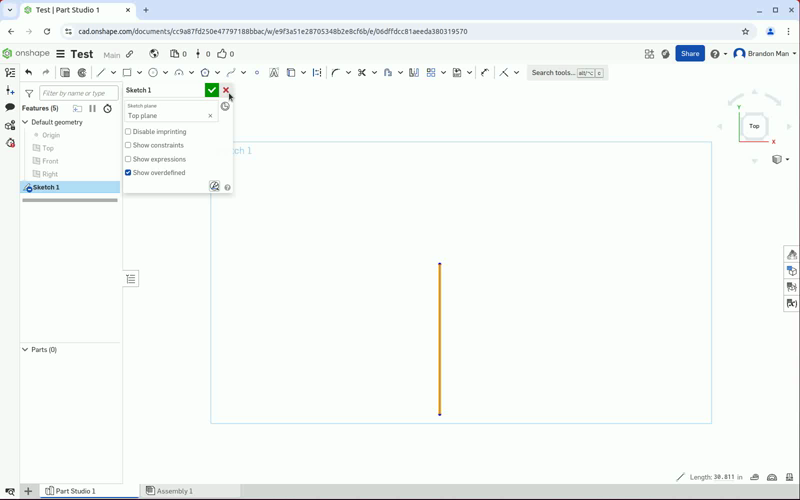
key(shift+h)
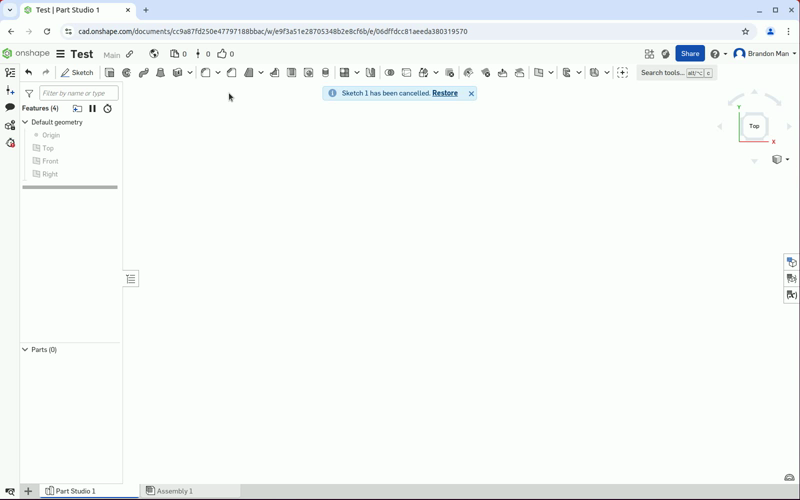
mouse_move(73, 352)
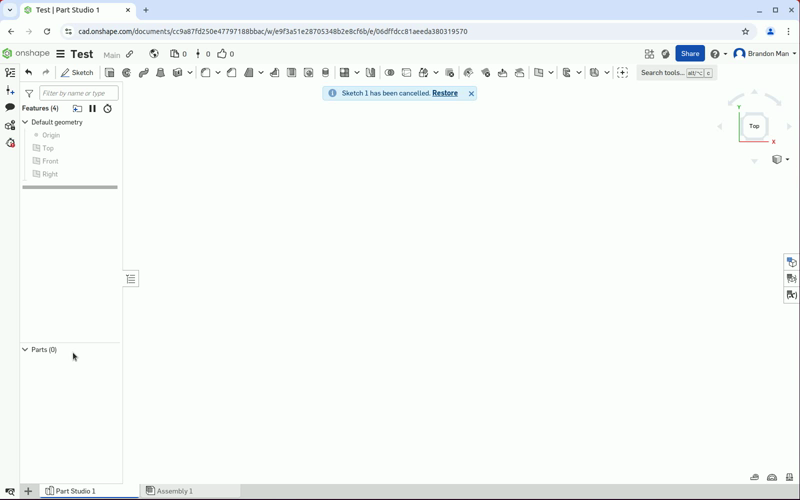
key(y)
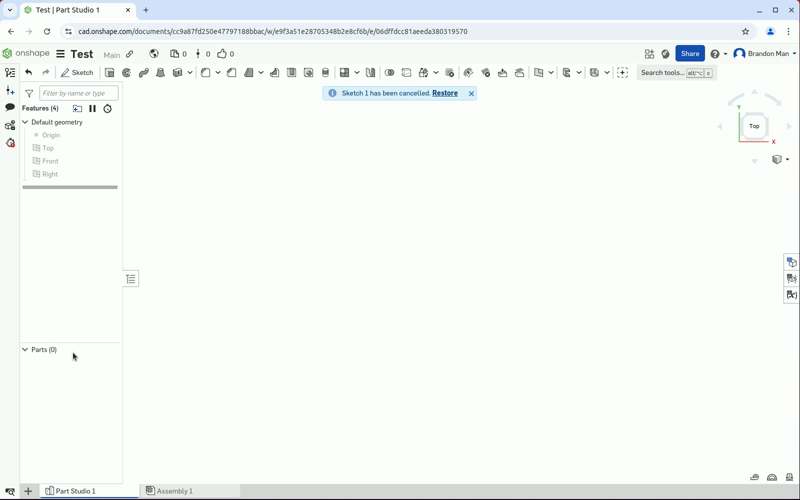
key(shift+p)
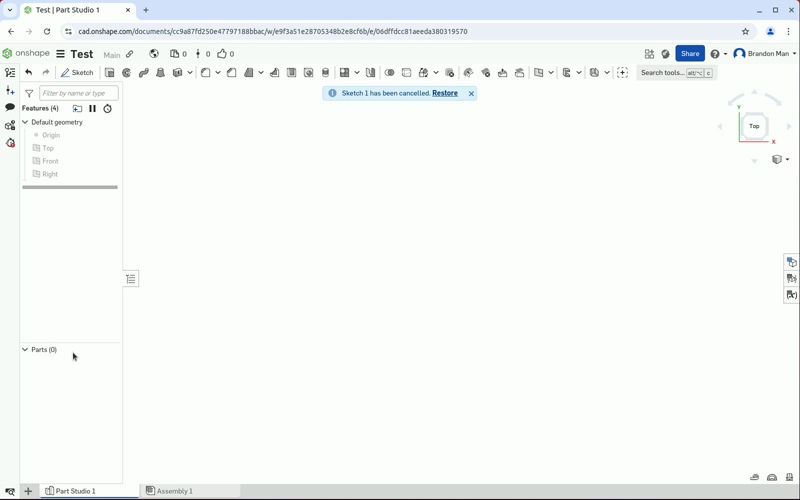
key(space)
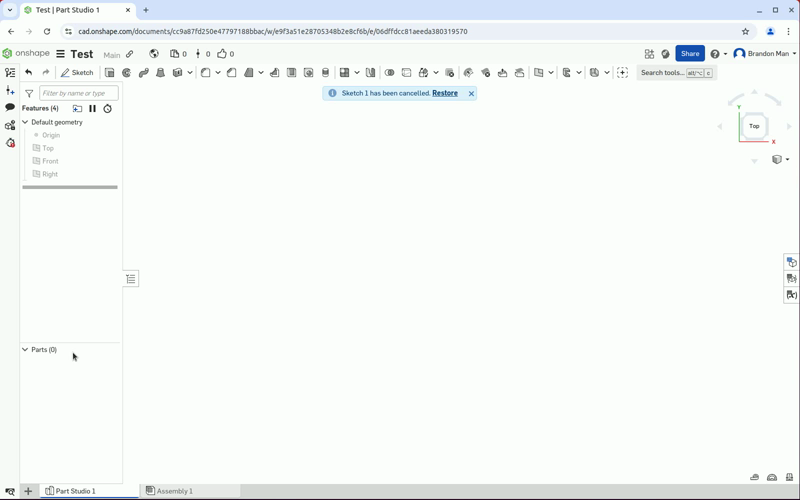
key_down(shift)
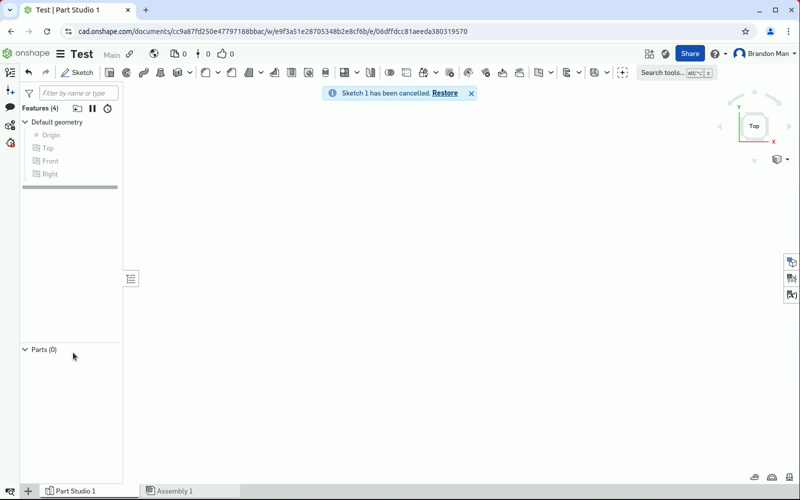
key(up)
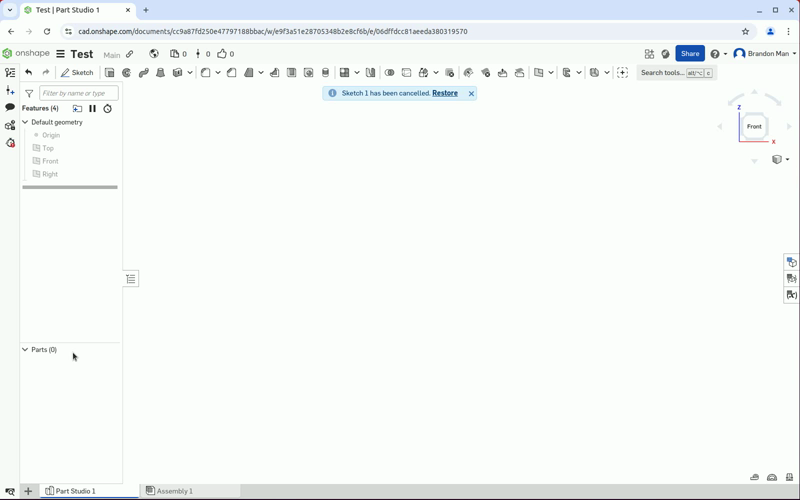
key_up(shift)
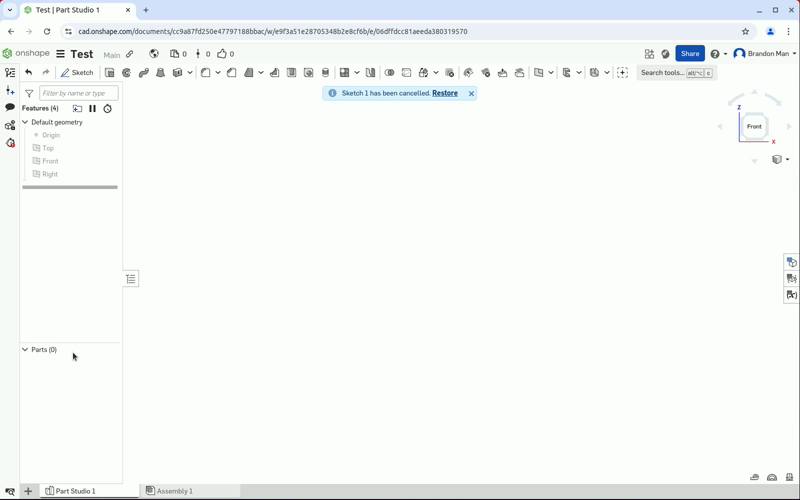
key(space)
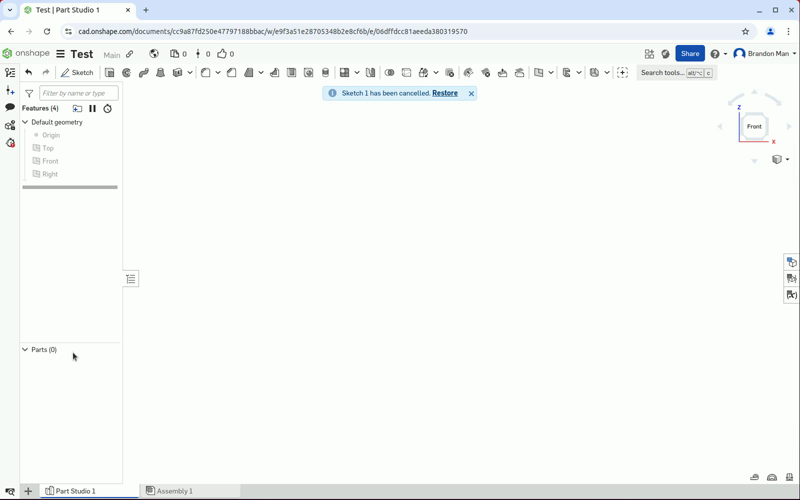
key_down(shift)
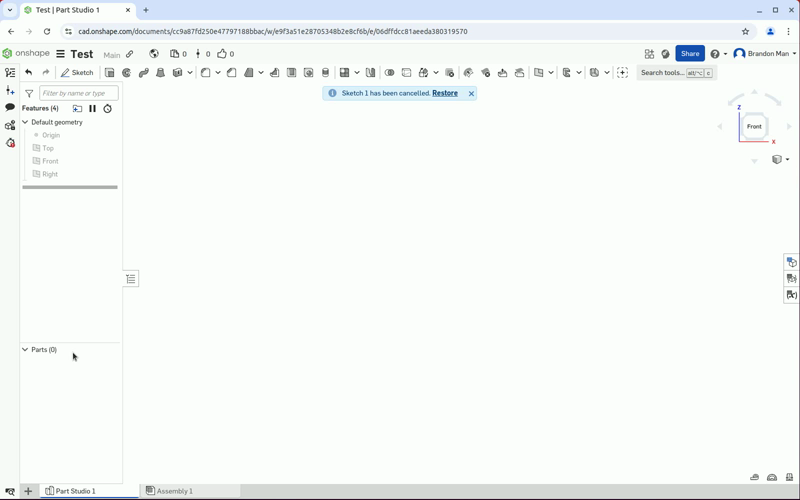
key(left)
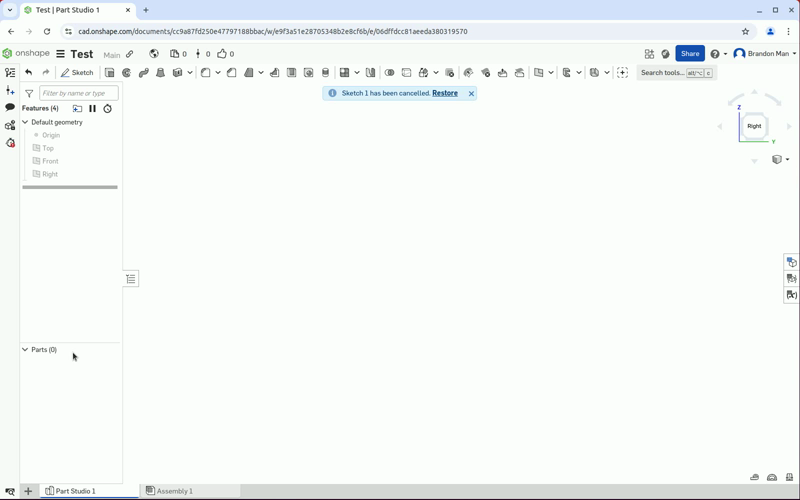
key_up(shift)
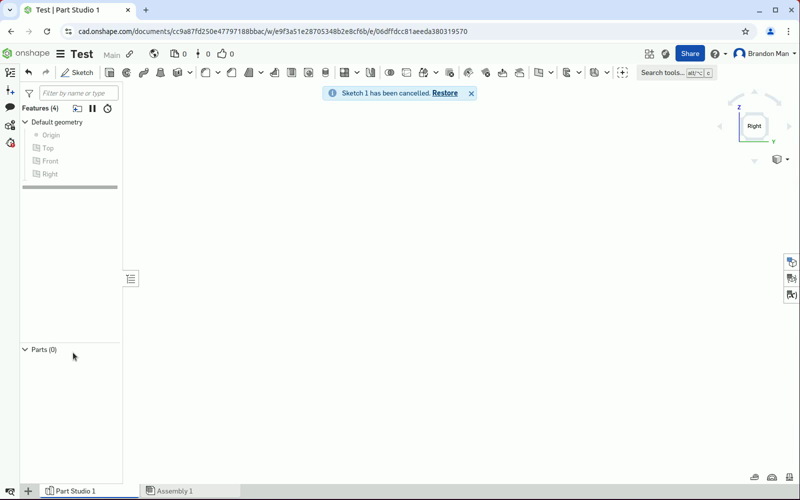
mouse_move(73, 352)
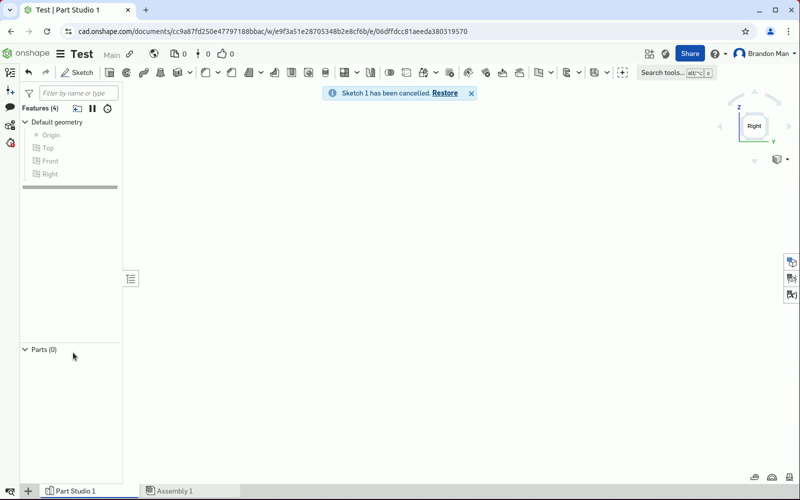
key(shift+y)
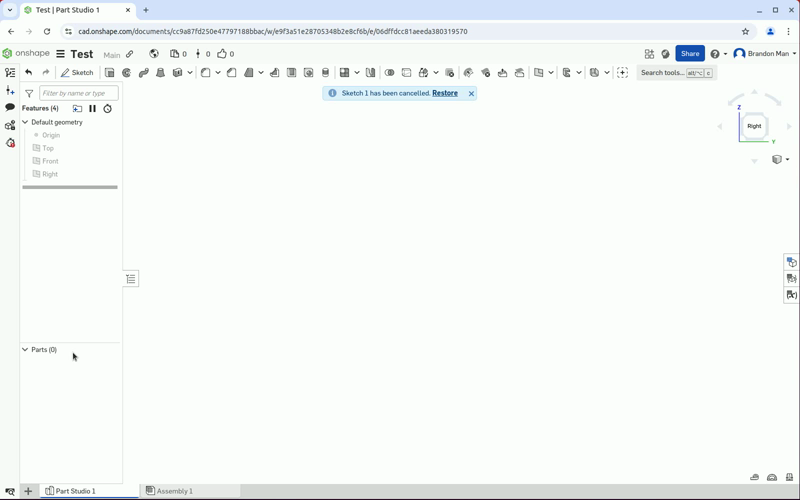
key(shift+s)
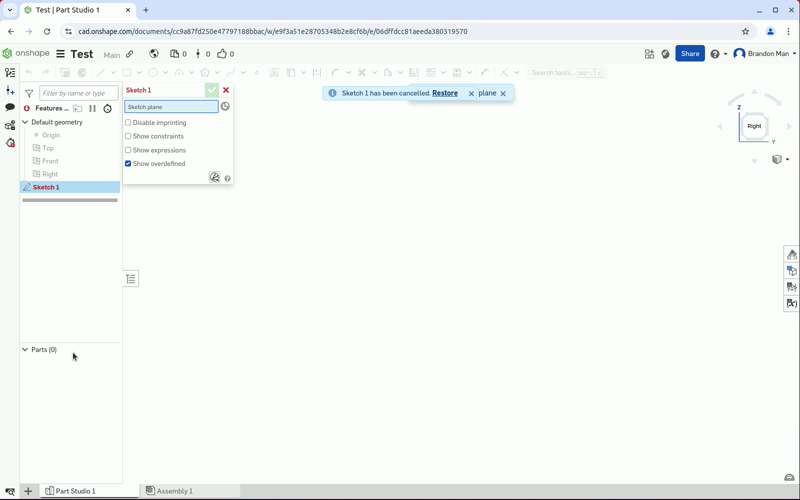
mouse_move(73, 176)
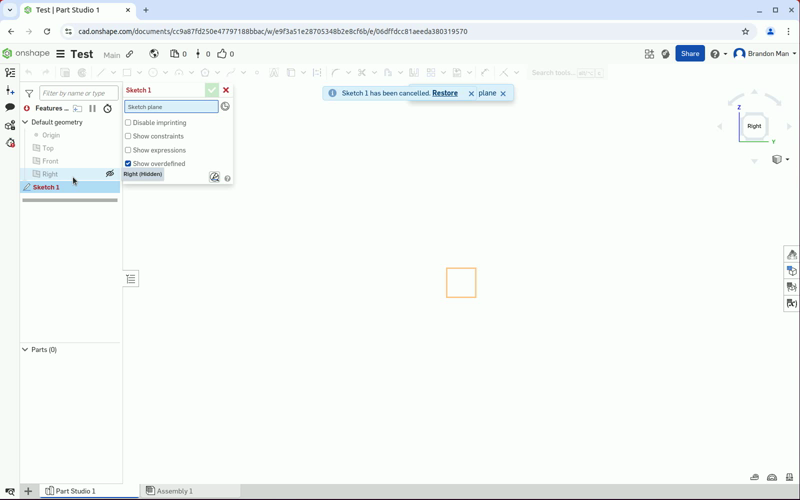
click(73, 176)
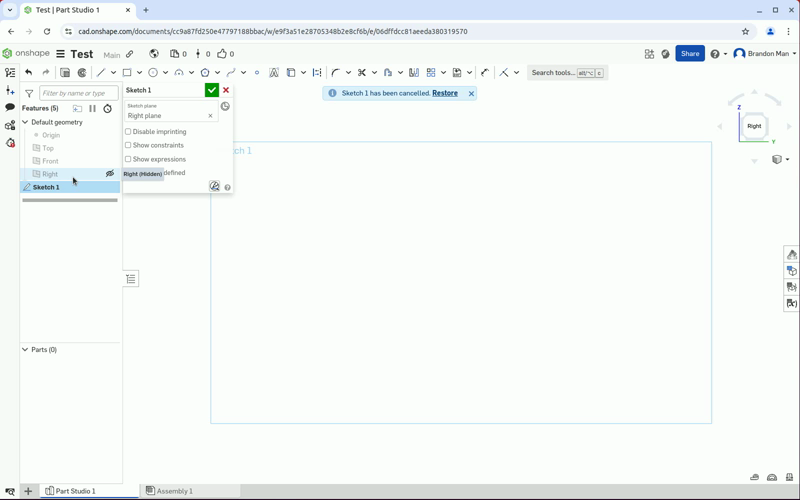
mouse_move(73, 352)
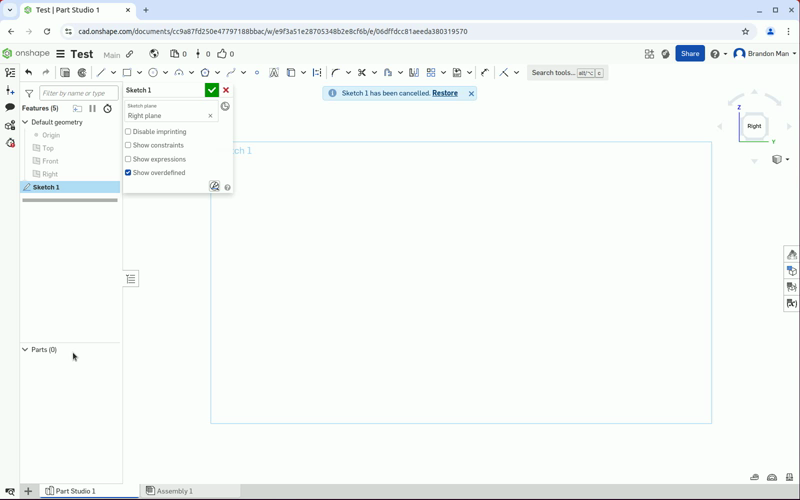
key(y)
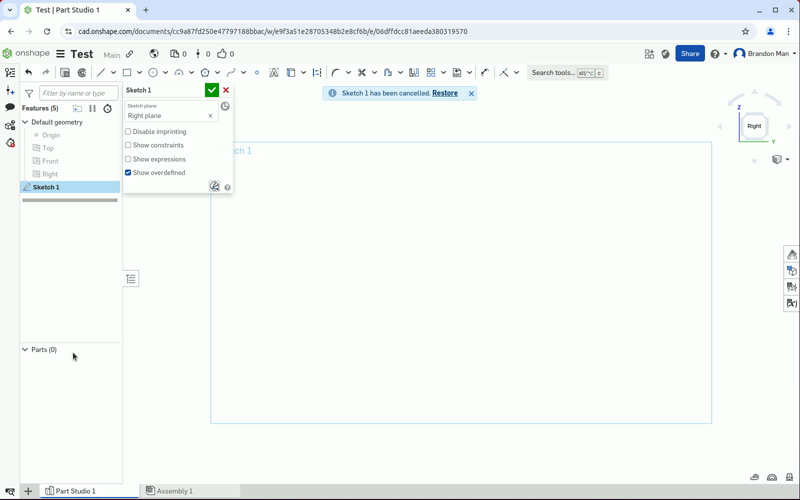
key(c)
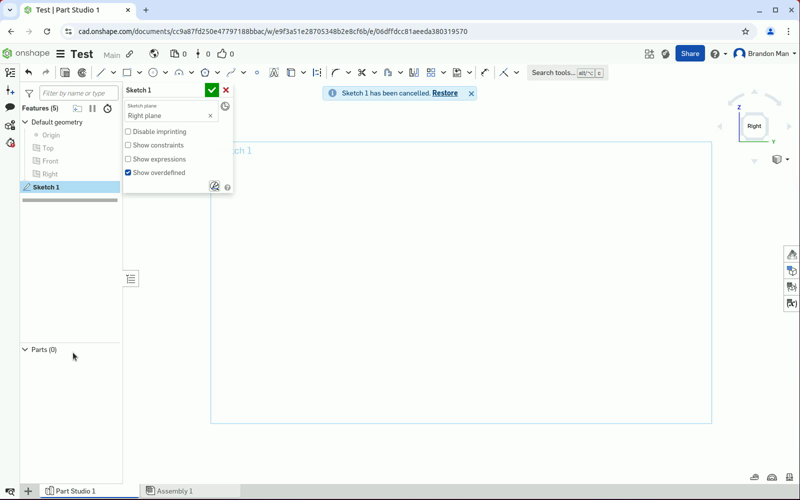
key_down(shift)
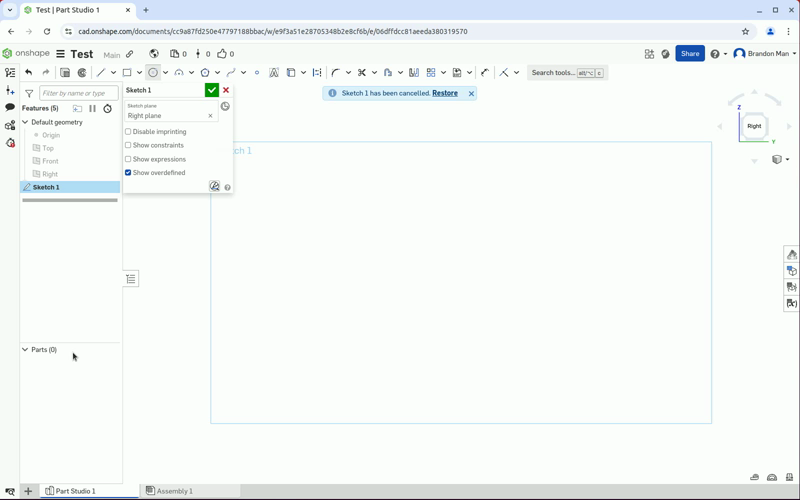
mouse_move(461, 282)
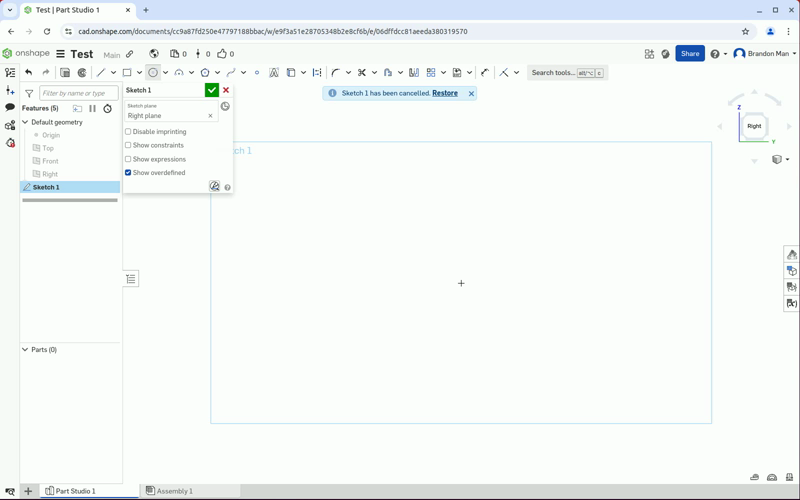
click(461, 282)
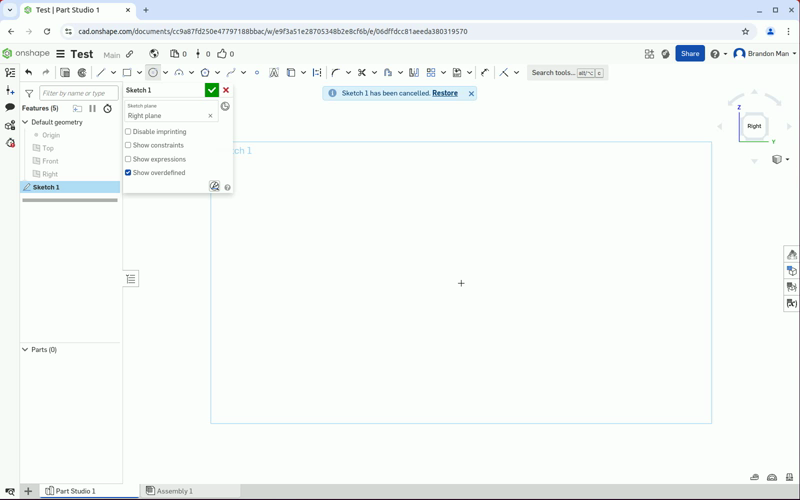
key_up(shift)
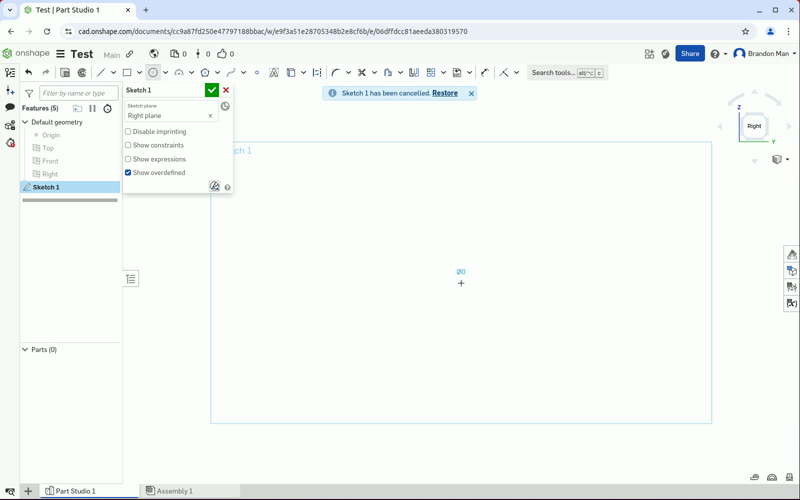
mouse_move(466, 282)
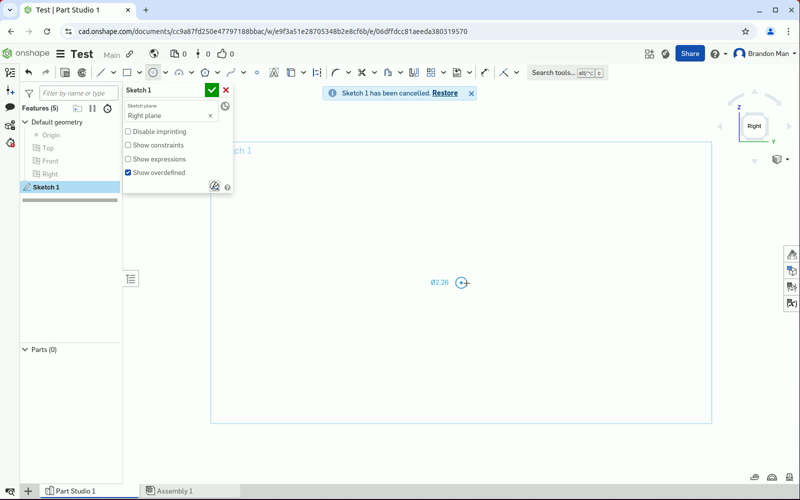
click(466, 282)
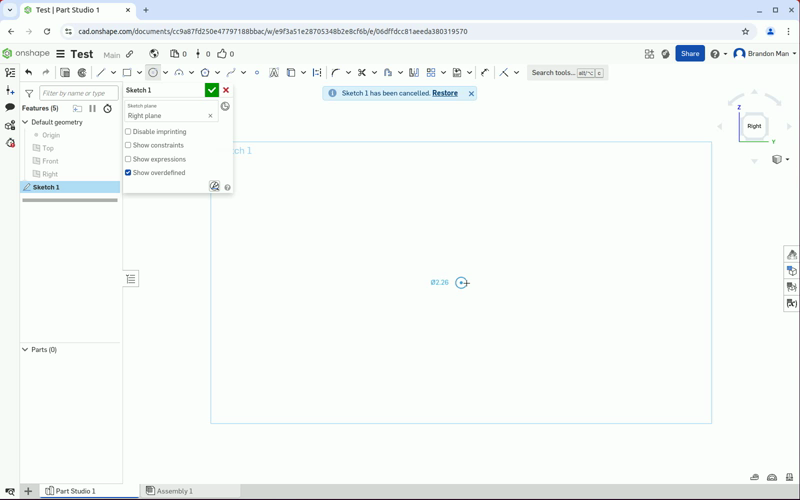
key(esc)
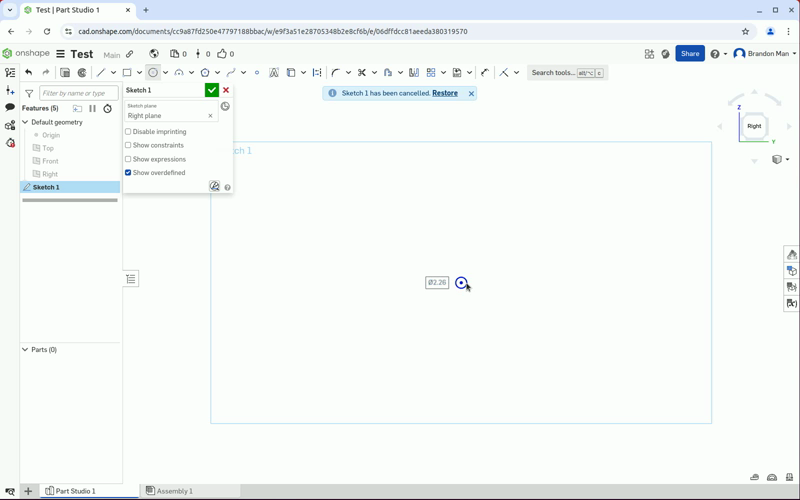
mouse_move(464, 283)
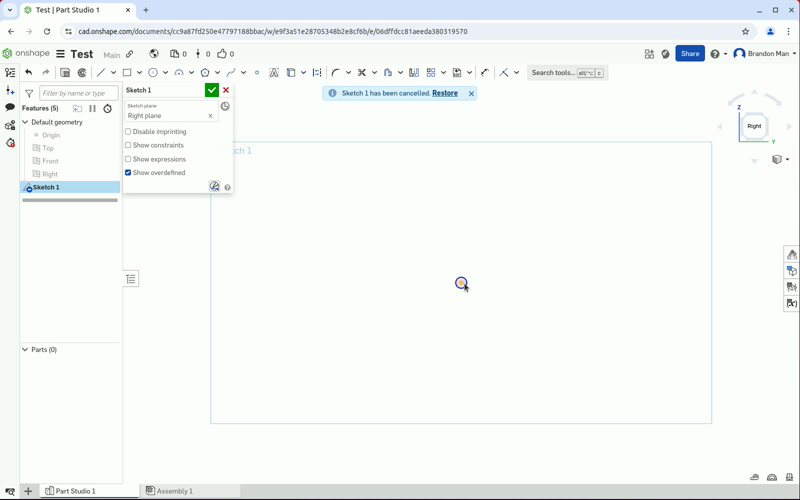
scroll(6)
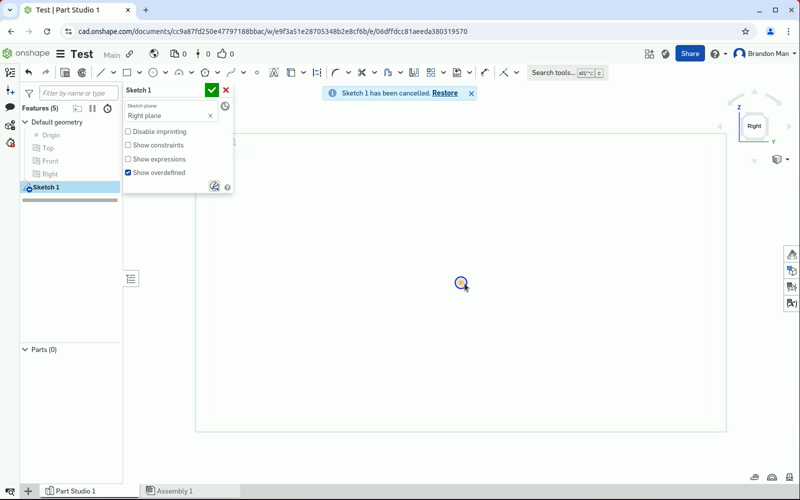
scroll(6)
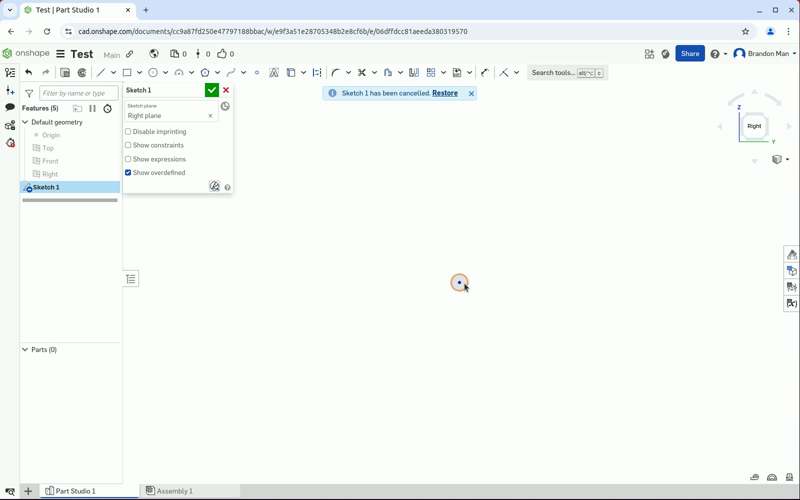
scroll(6)
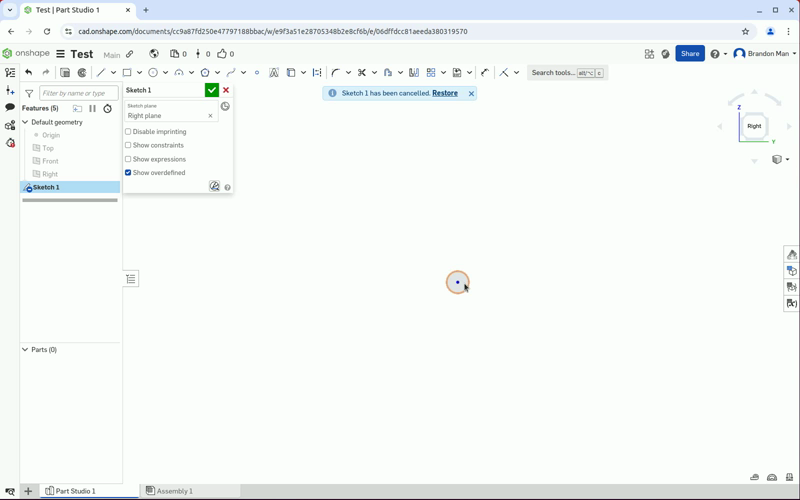
scroll(6)
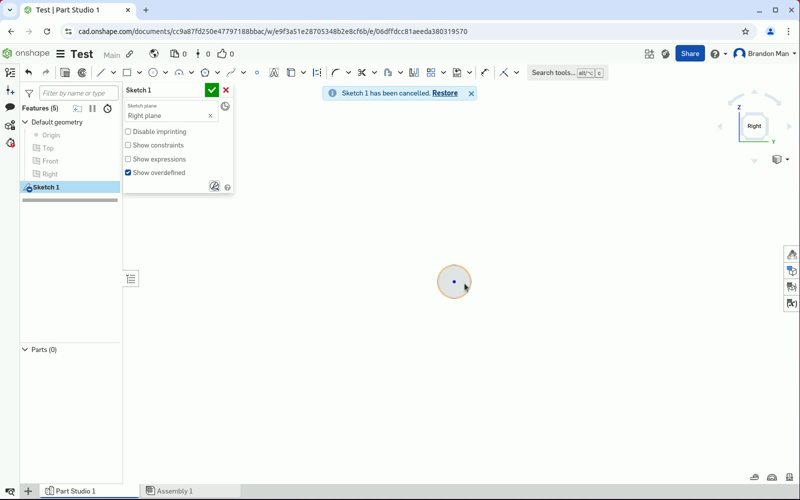
scroll(6)
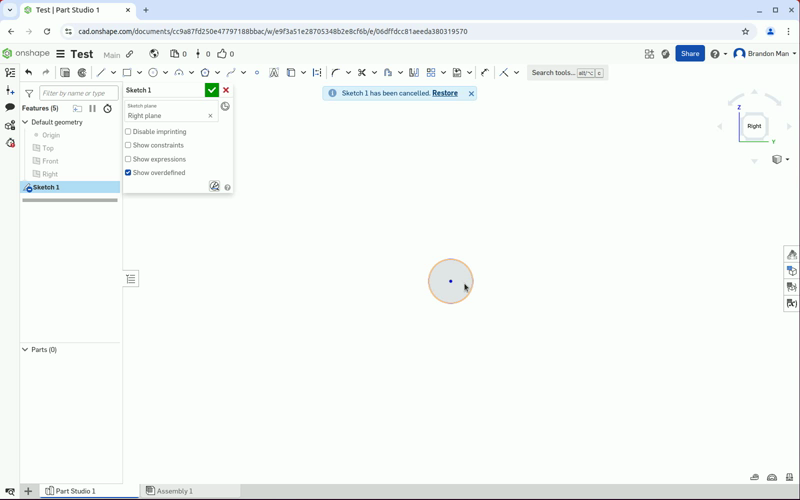
scroll(6)
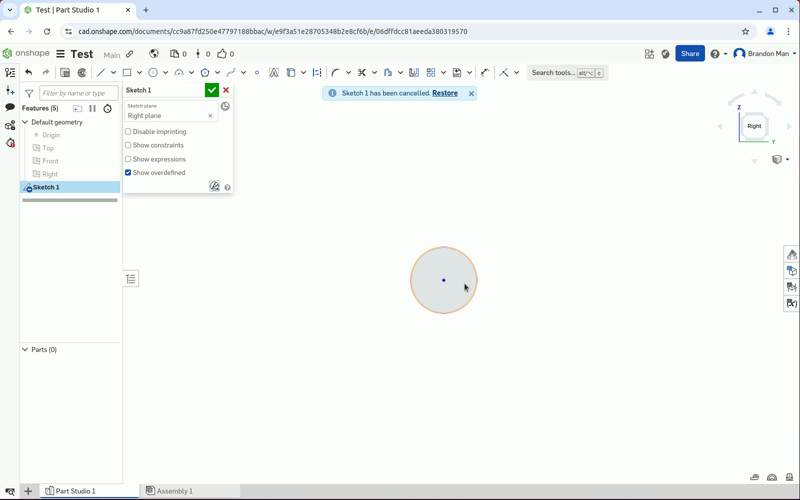
scroll(6)
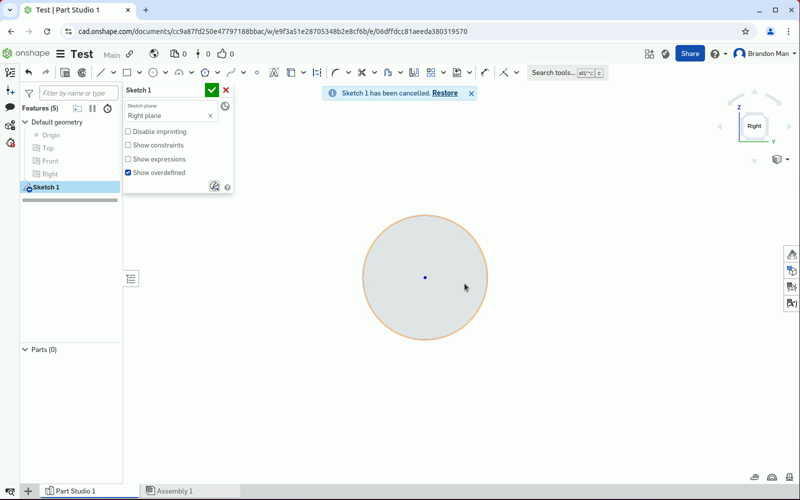
click(464, 283)
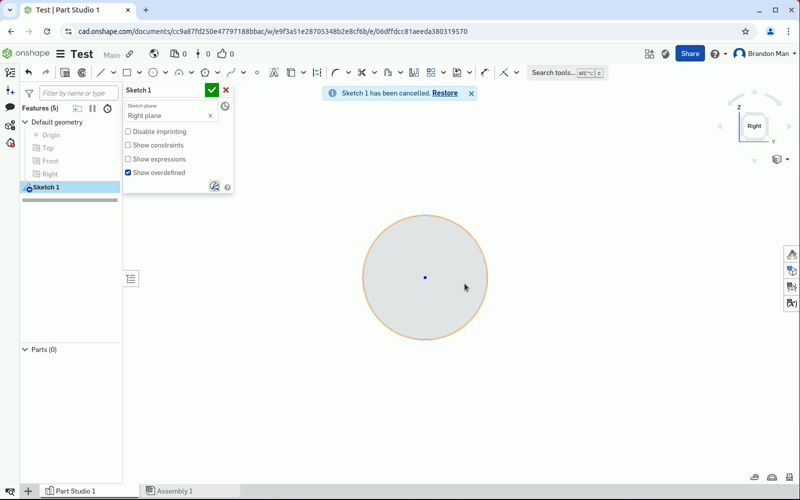
scroll(-6)
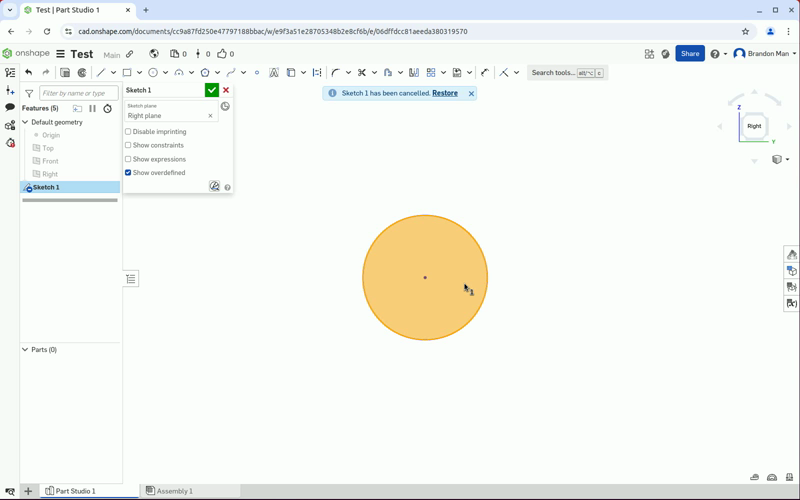
scroll(-6)
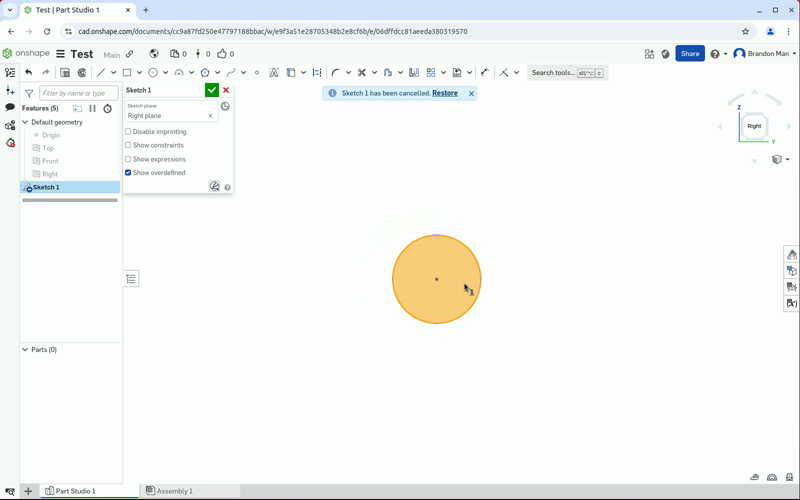
scroll(-6)
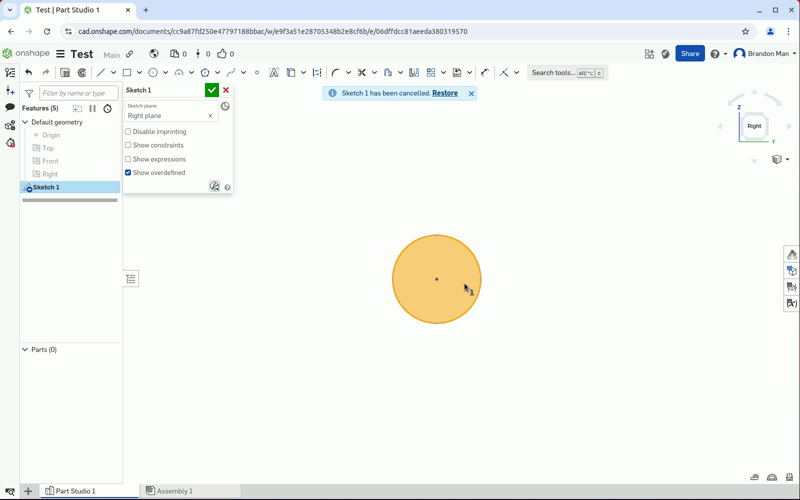
scroll(-6)
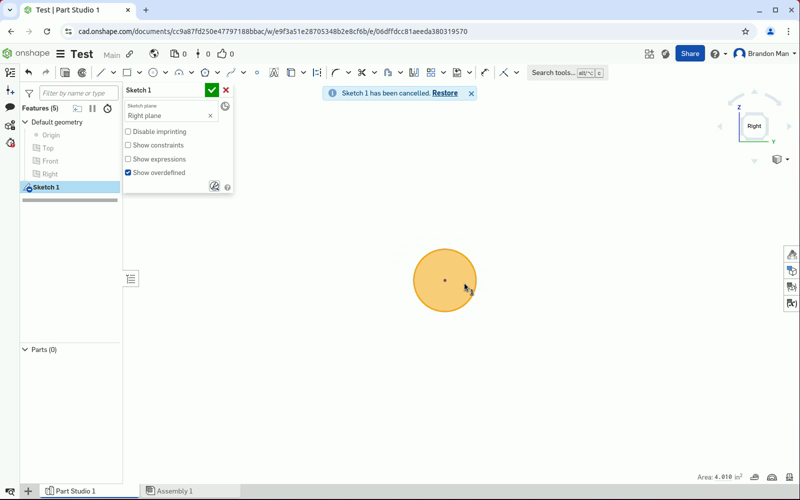
scroll(-6)
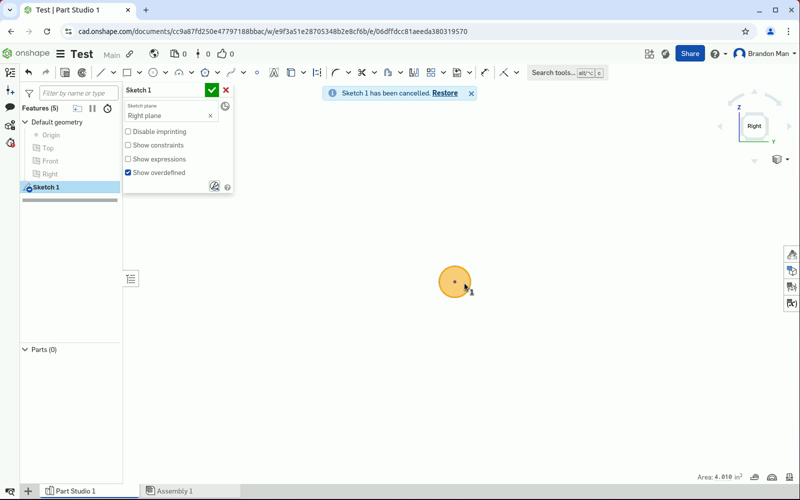
scroll(-6)
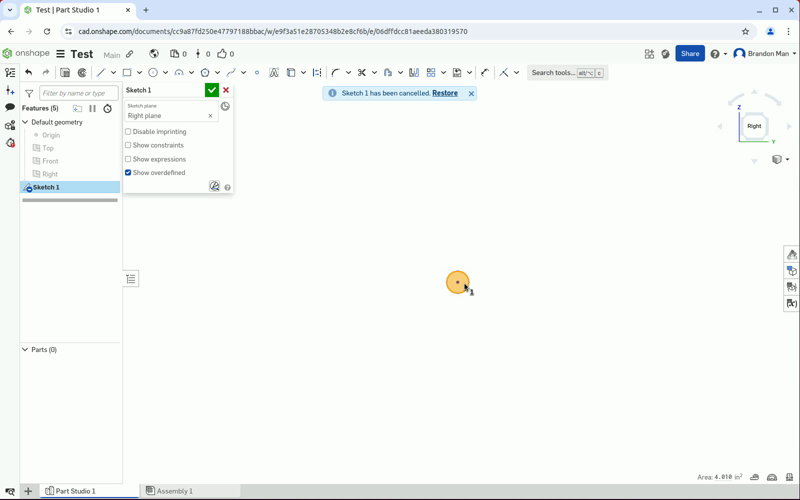
scroll(-6)
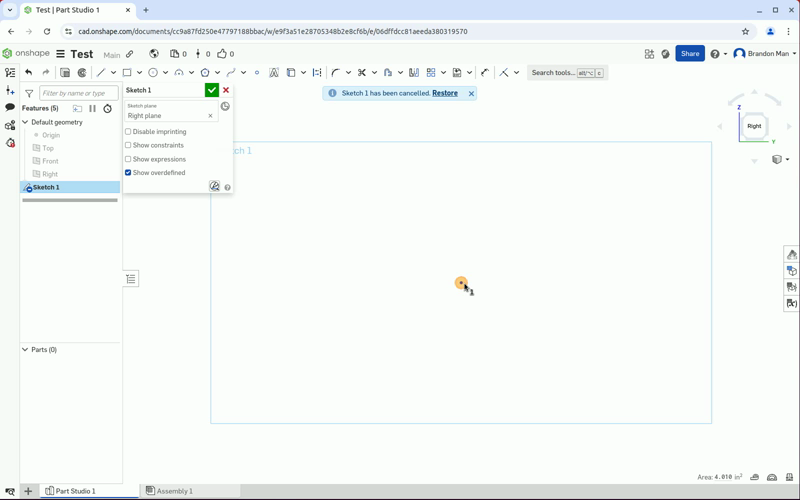
mouse_move(73, 352)
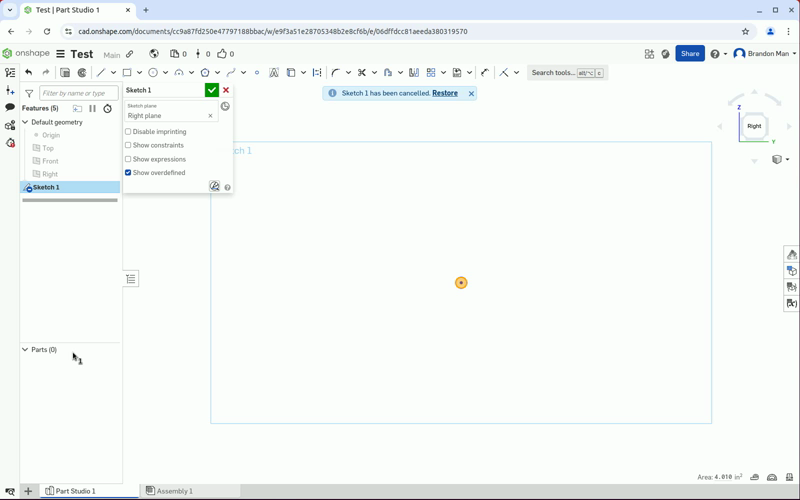
key(shift+y)
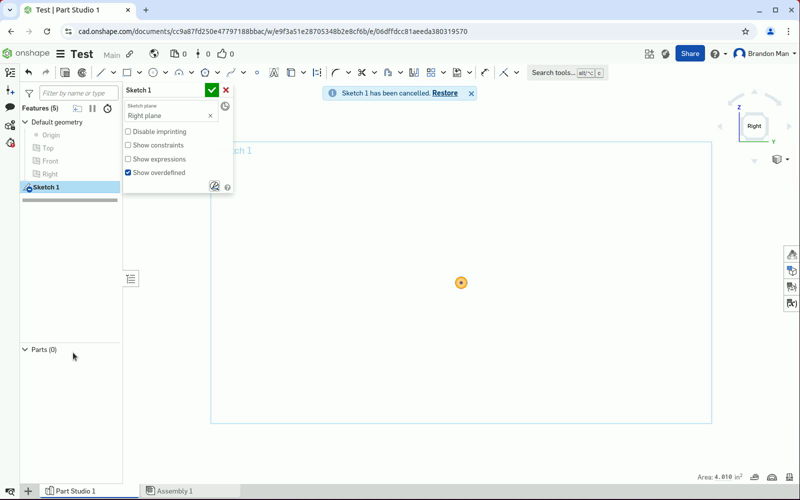
key(shift+e)
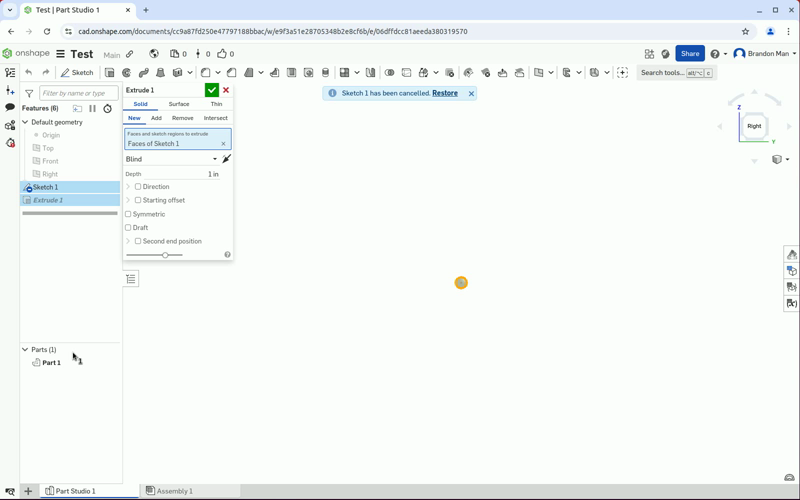
mouse_move(143, 106)
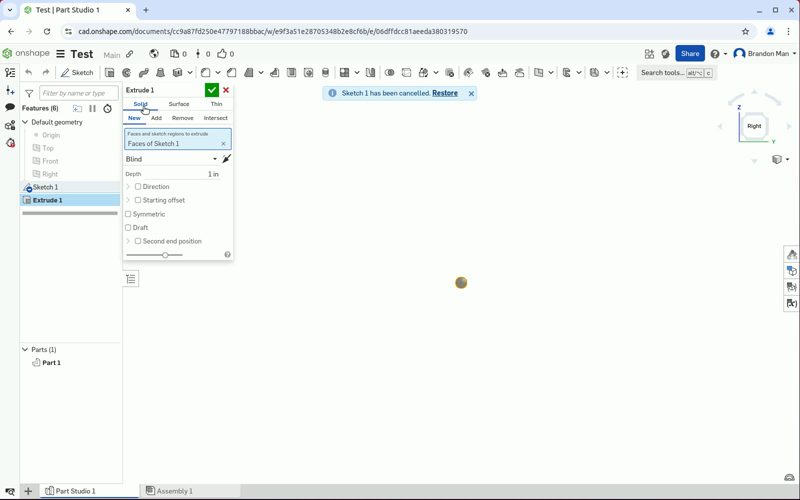
click(143, 106)
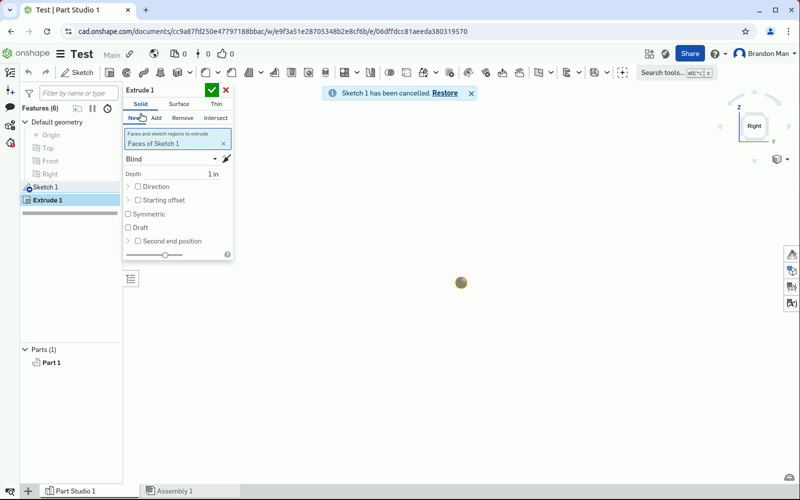
mouse_move(137, 120)
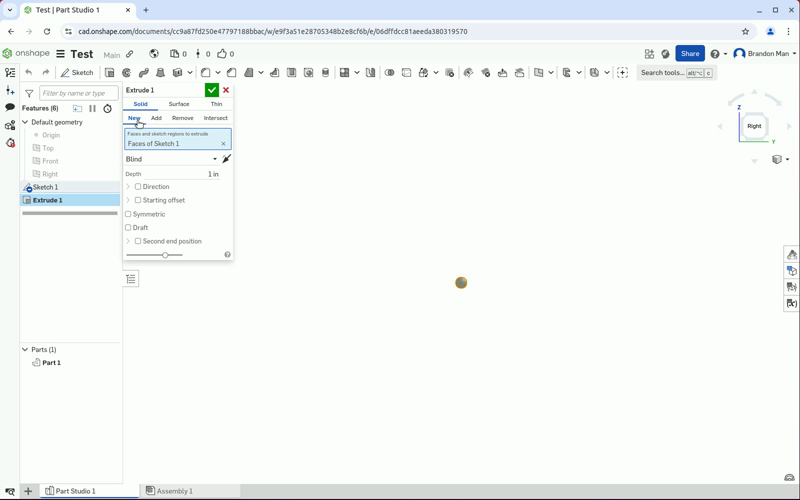
click(137, 120)
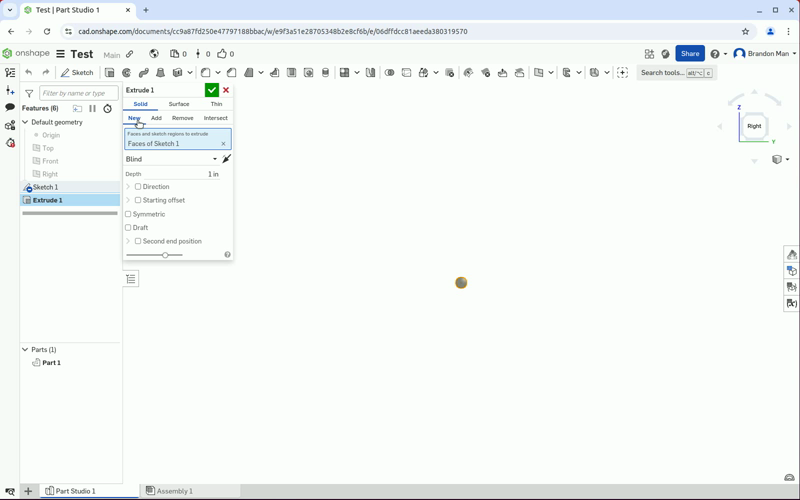
key(tab, 4)
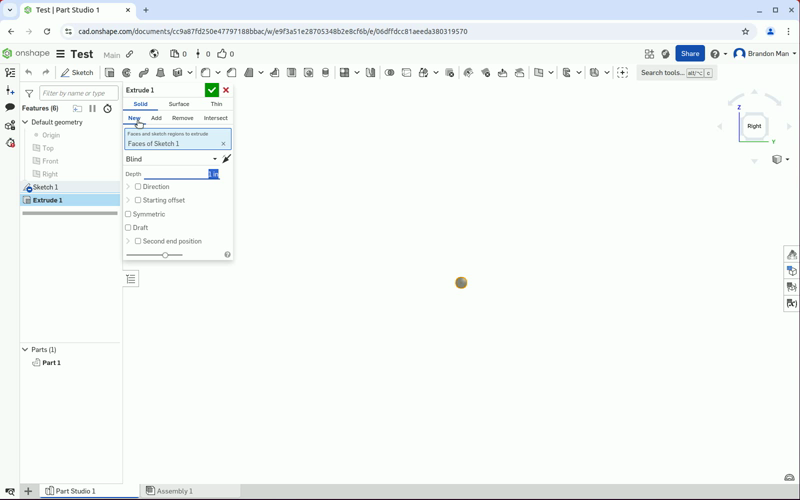
text(22.145)
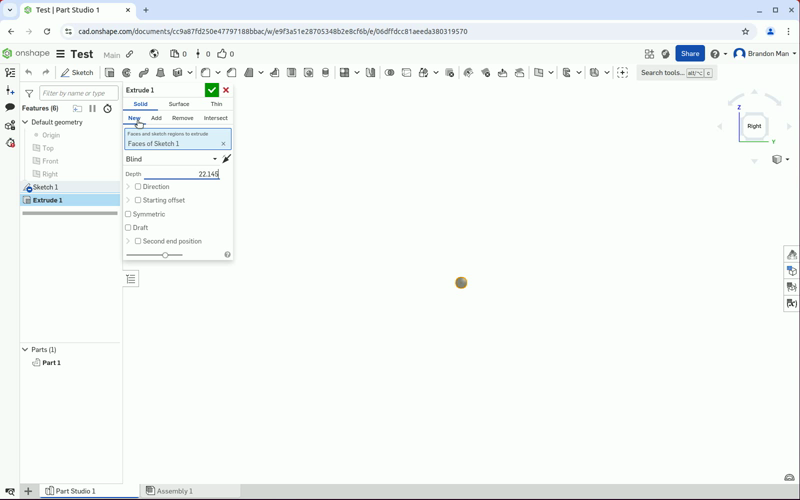
key(enter)
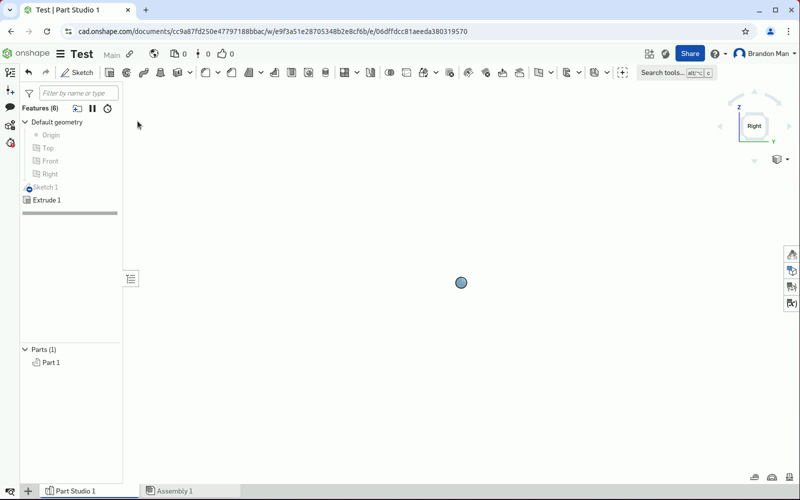
key(shift+h)
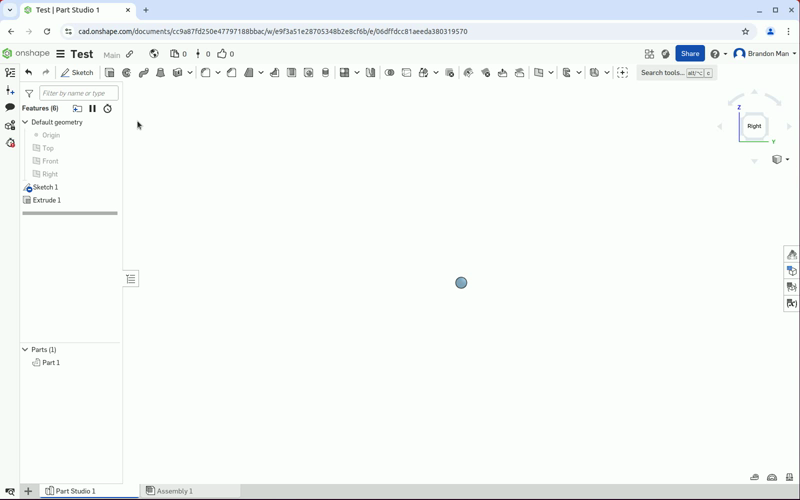
key(shift+h)
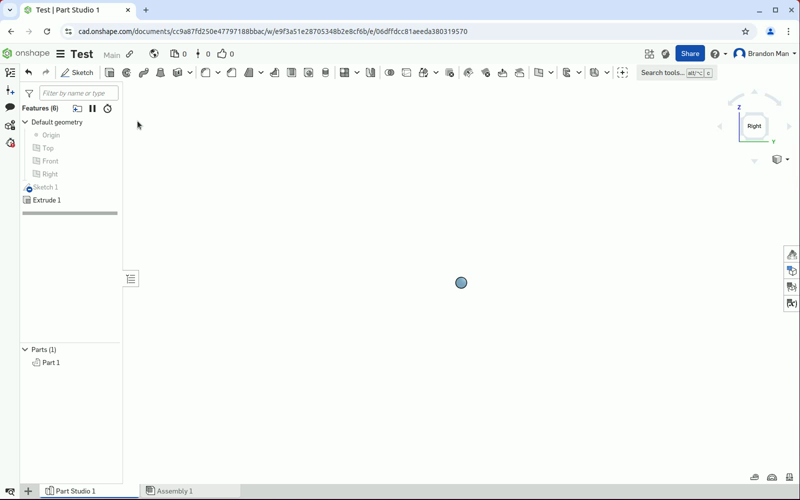
mouse_move(73, 189)
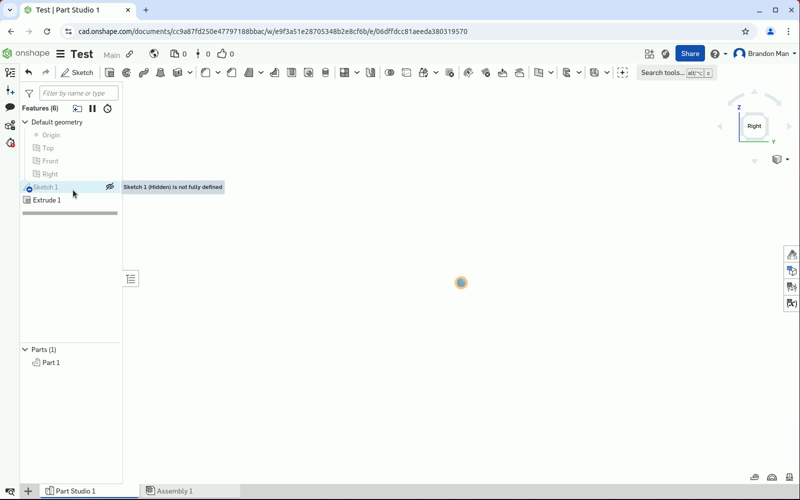
click(73, 189)
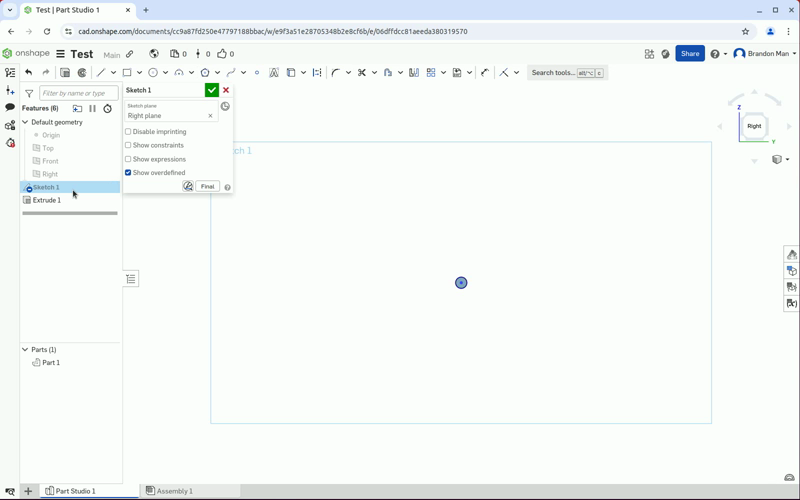
mouse_move(229, 92)
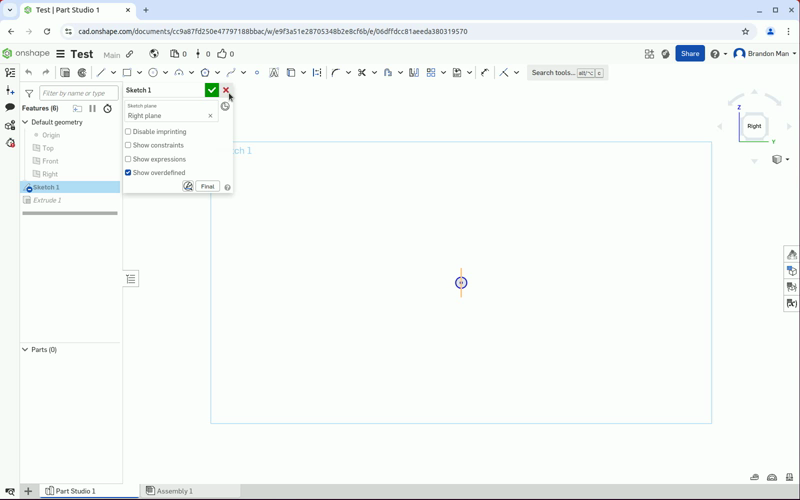
click(229, 92)
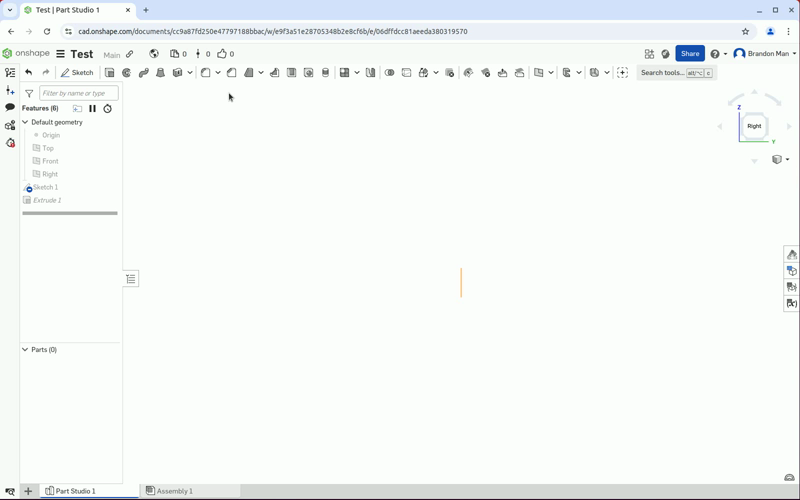
mouse_move(541, 75)
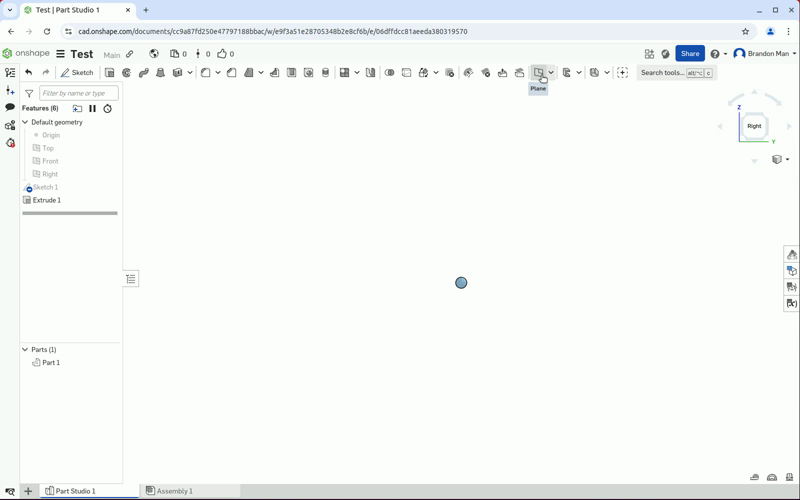
click(541, 75)
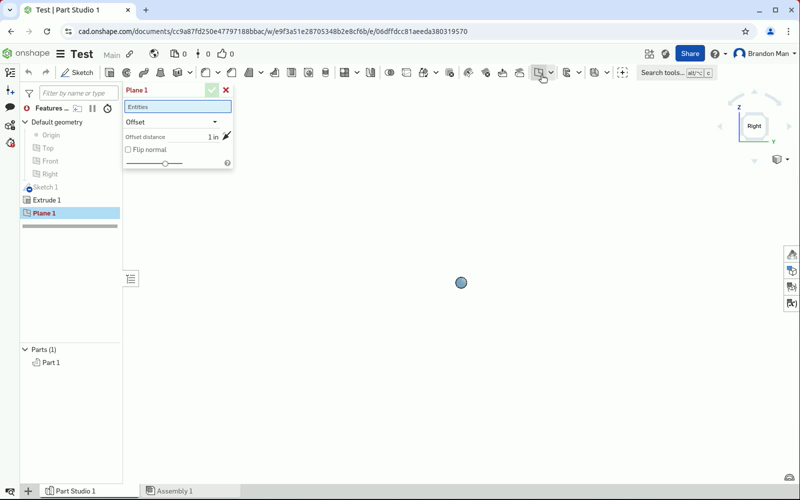
mouse_move(73, 176)
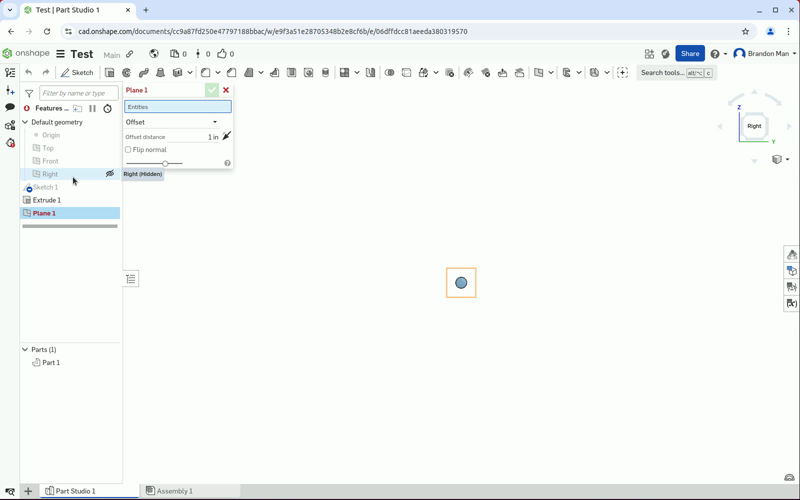
click(73, 176)
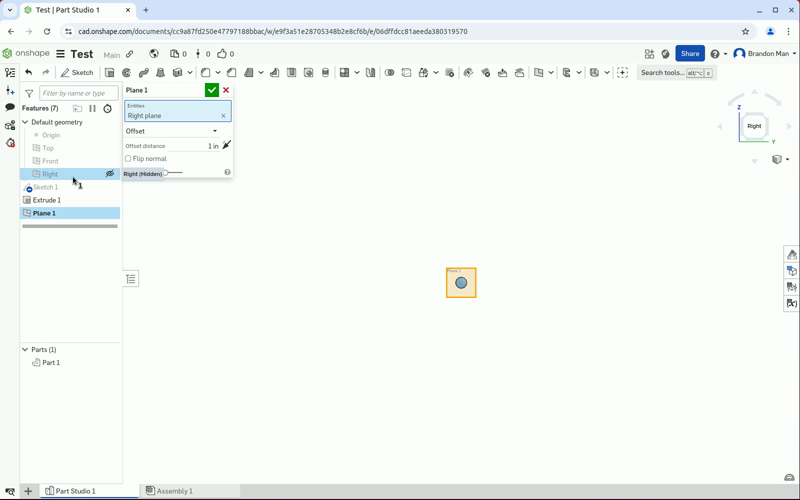
key(tab, 2)
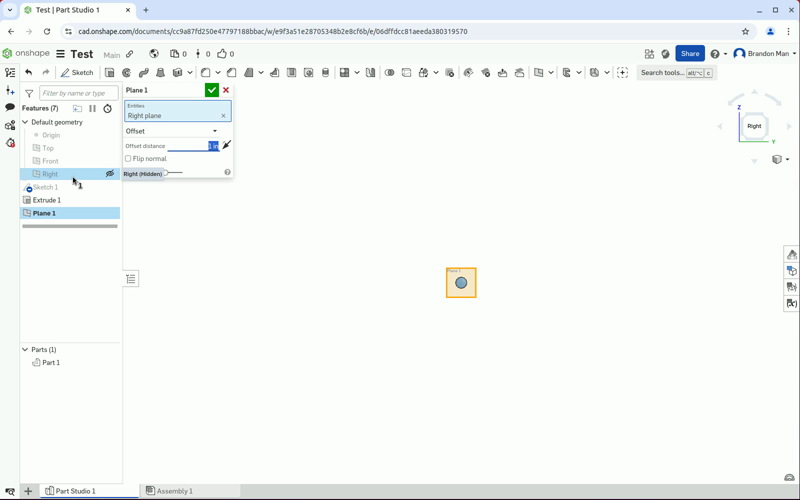
text(22.153)
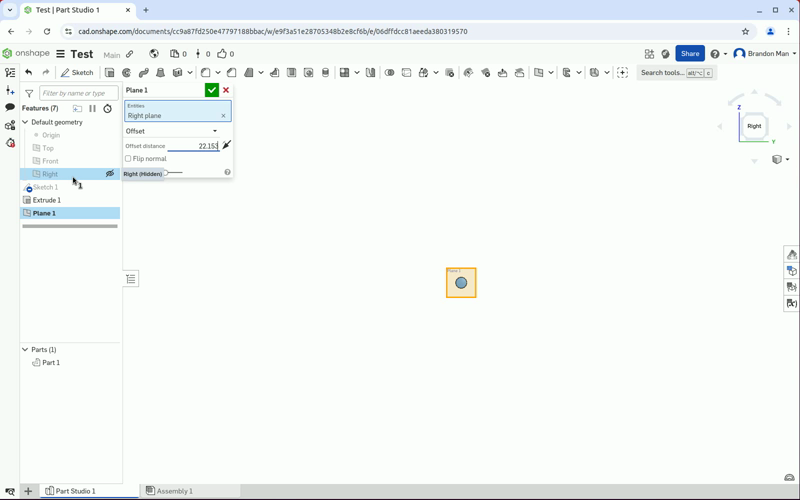
key(enter, 2)
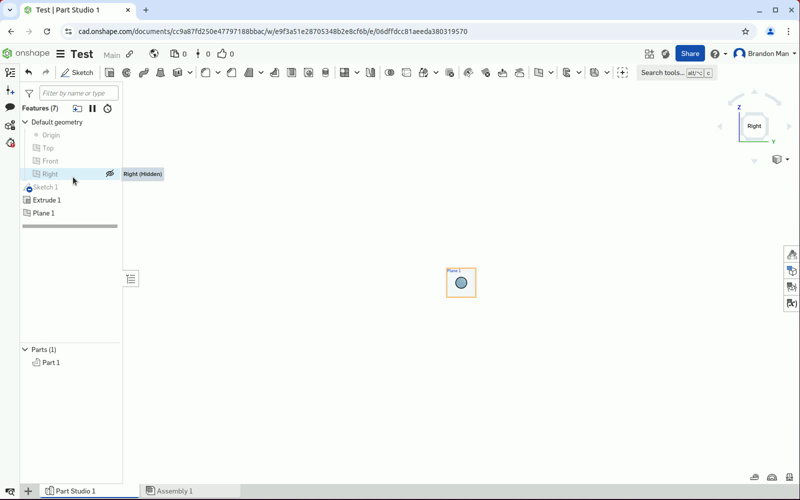
key(shift+s)
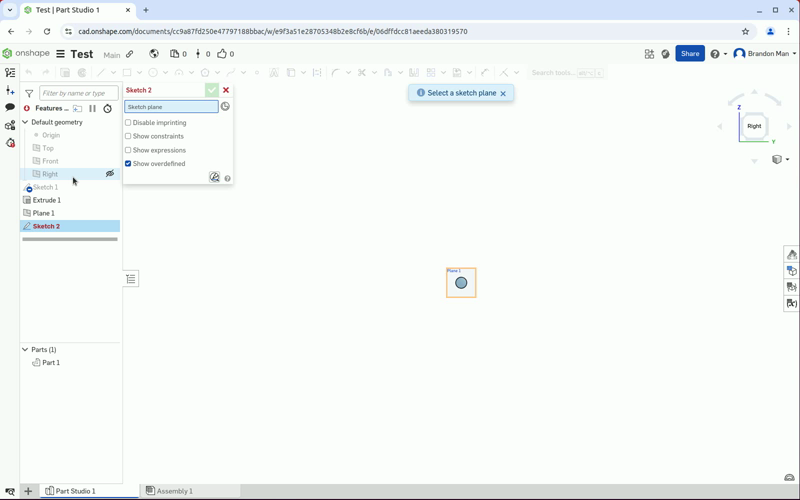
mouse_move(73, 215)
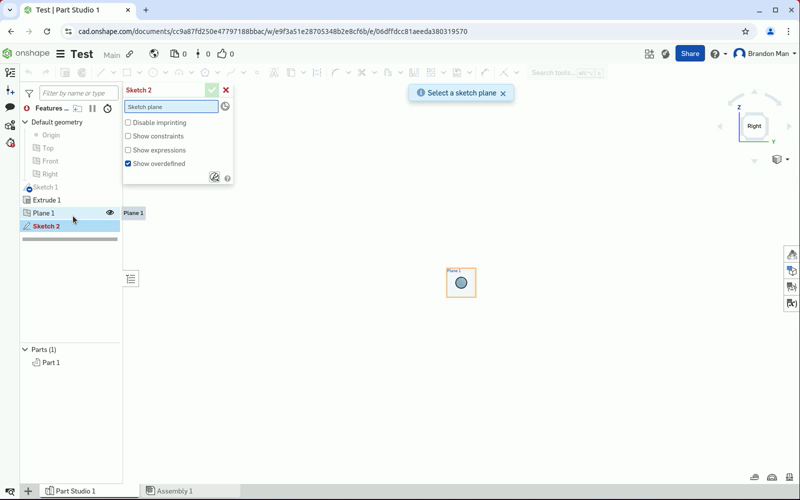
click(73, 215)
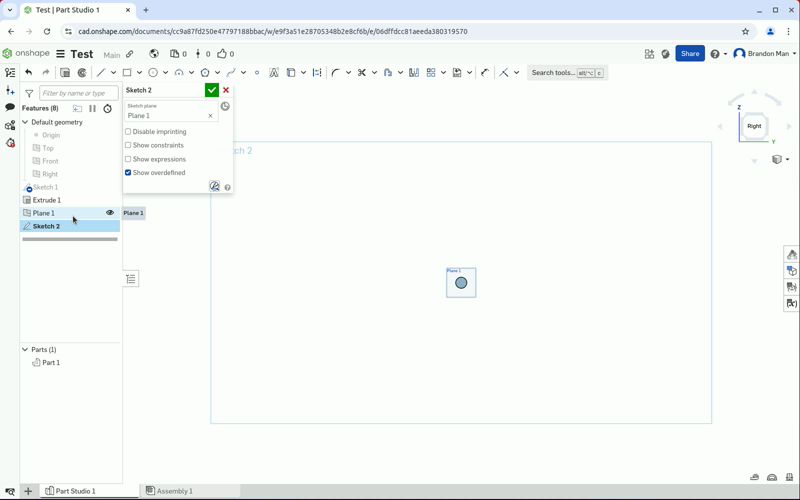
mouse_move(73, 352)
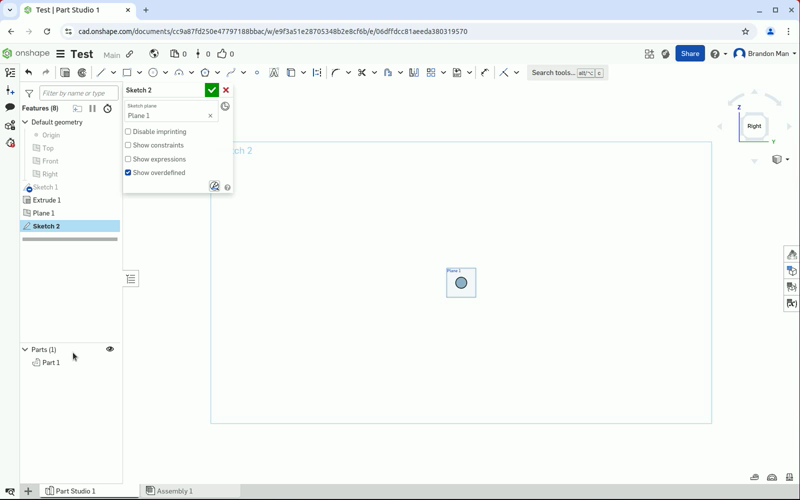
key(y)
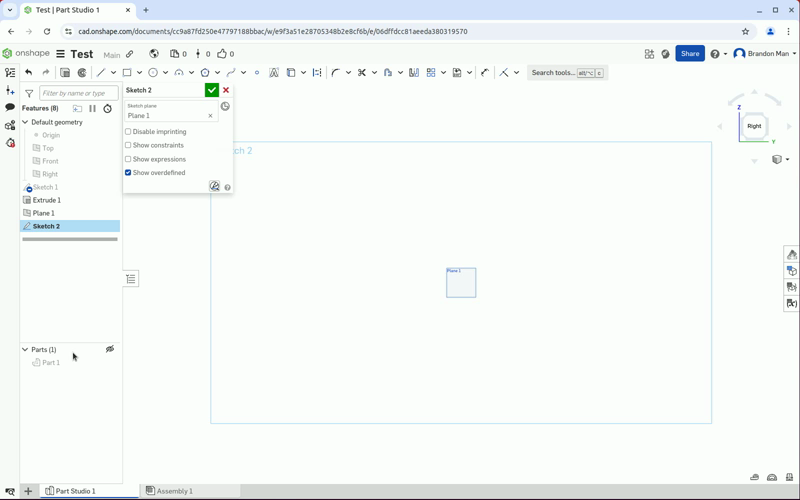
key(c)
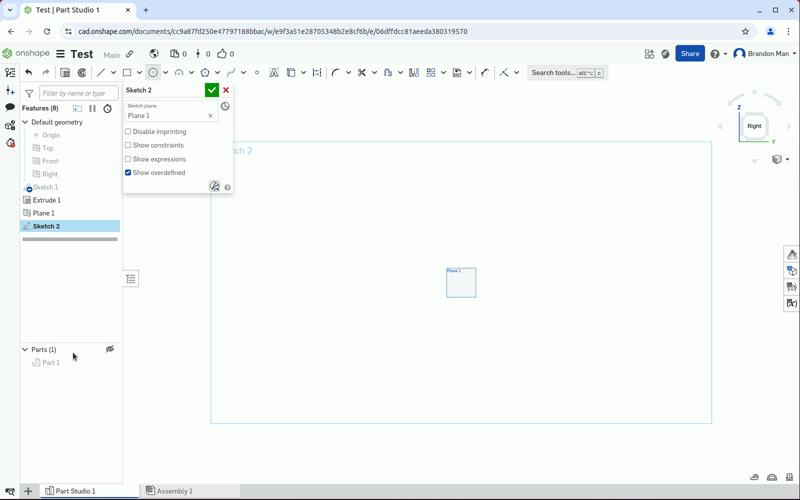
key_down(shift)
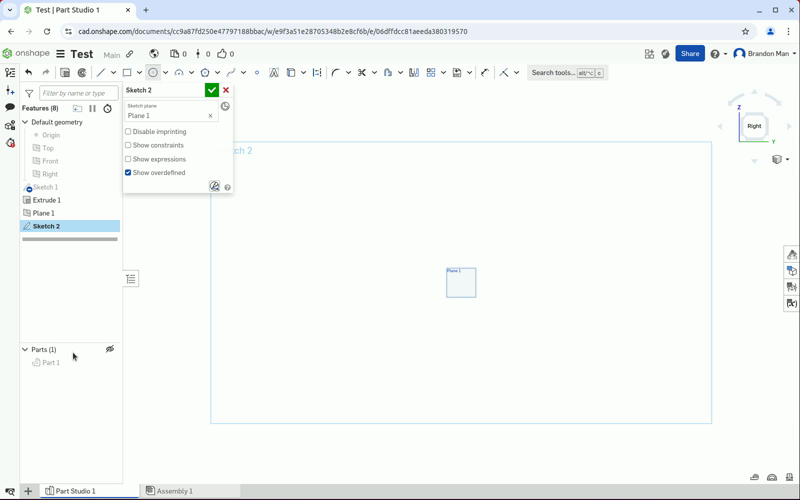
mouse_move(461, 282)
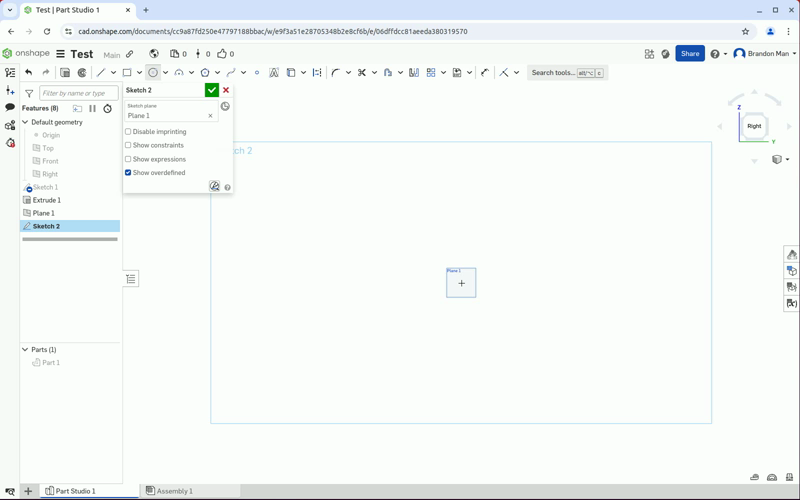
click(461, 282)
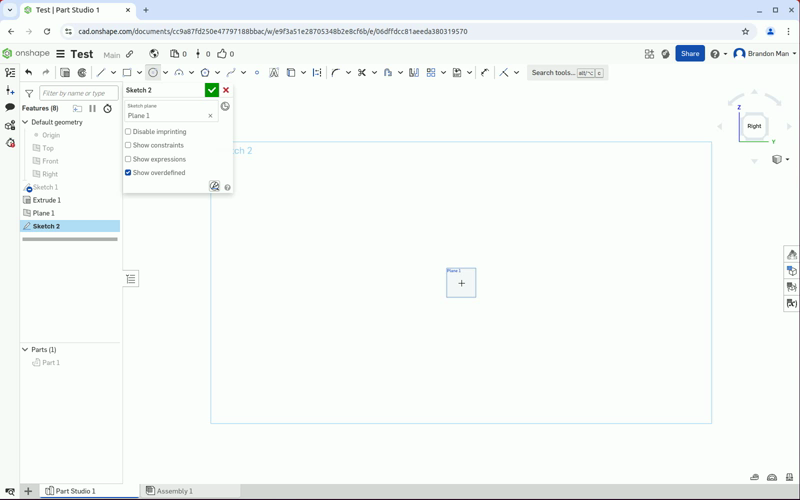
key_up(shift)
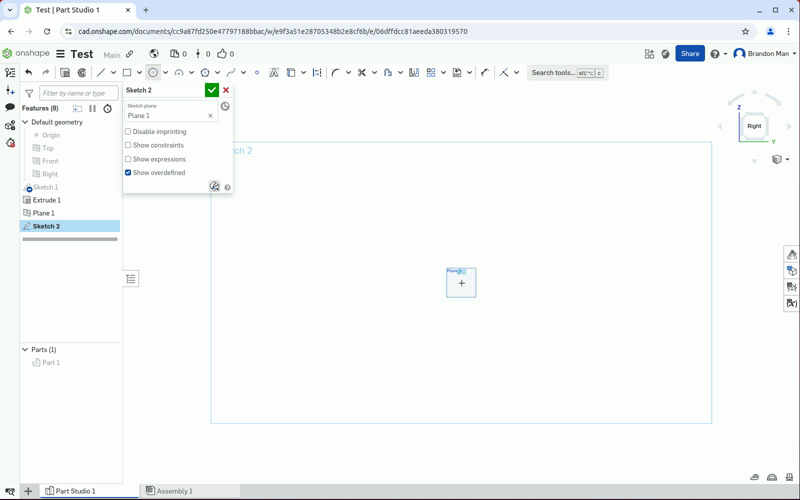
mouse_move(471, 282)
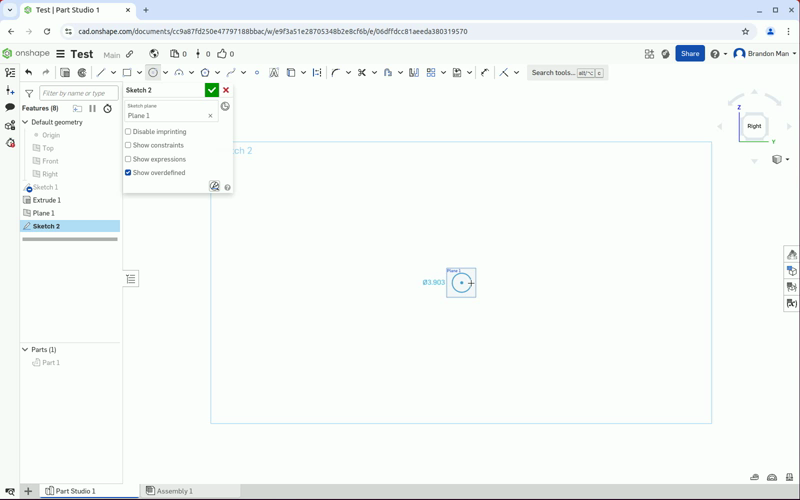
click(471, 282)
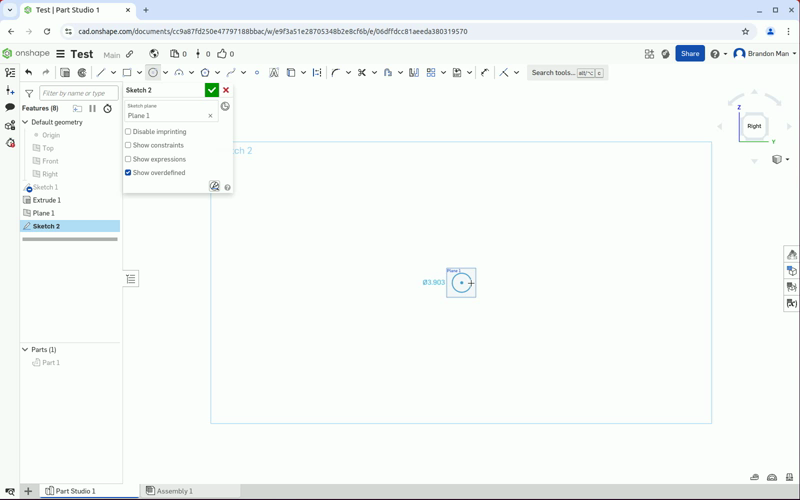
key(esc)
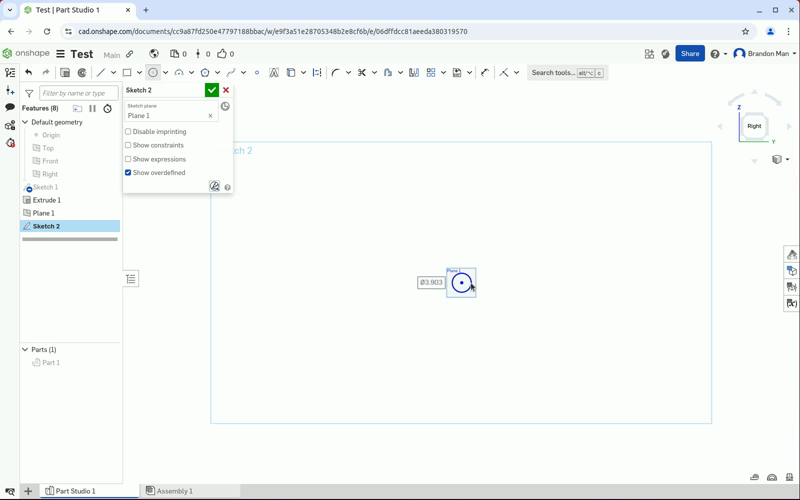
key(c)
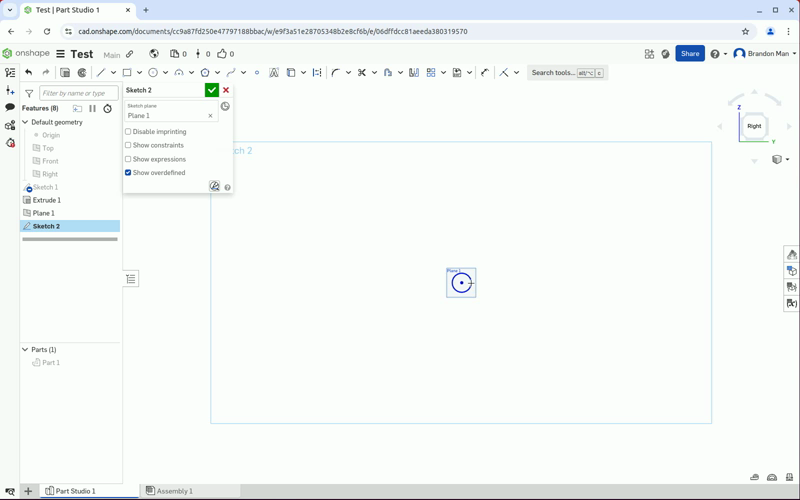
key_down(shift)
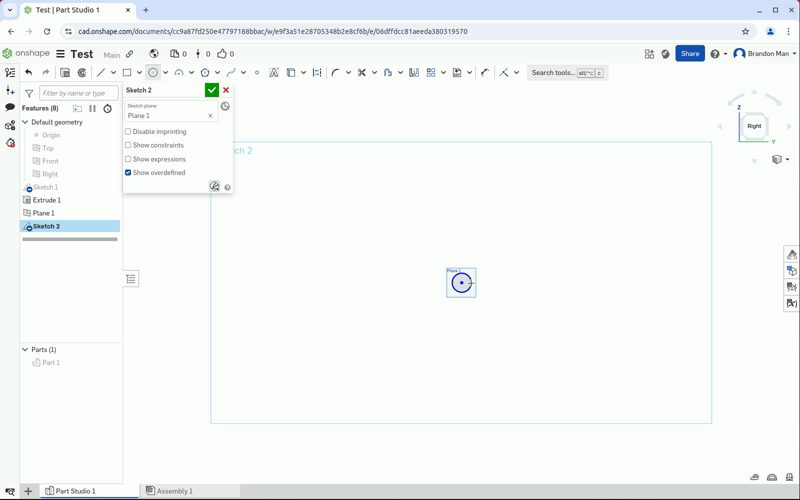
mouse_move(461, 282)
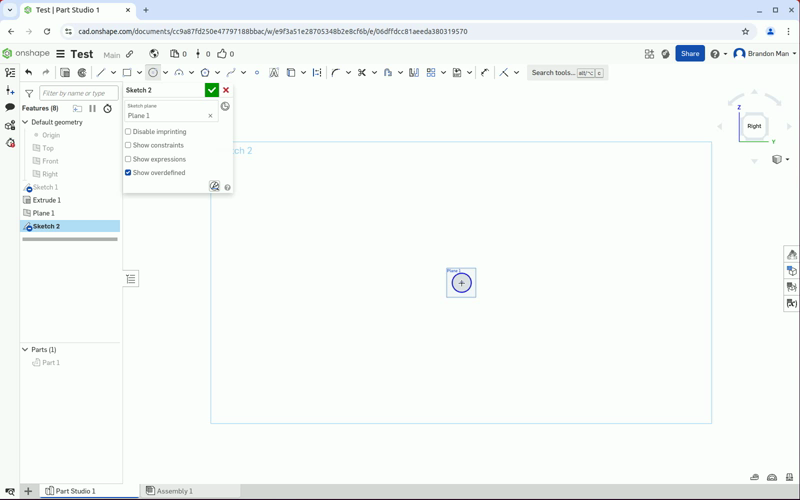
click(461, 282)
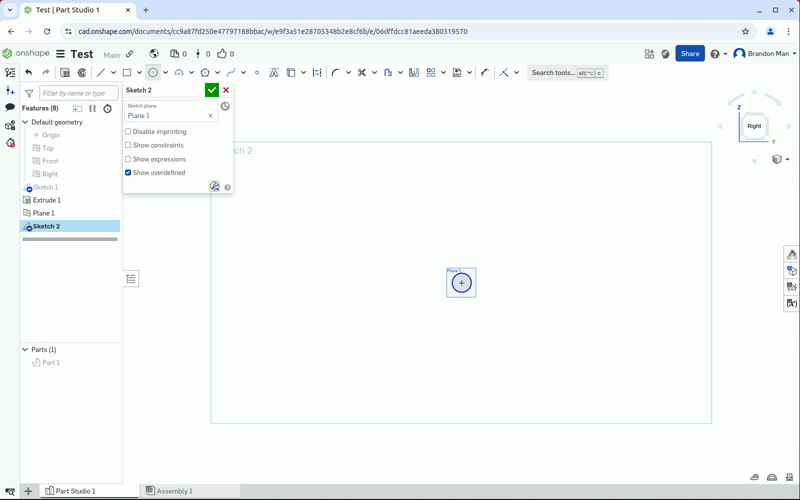
key_up(shift)
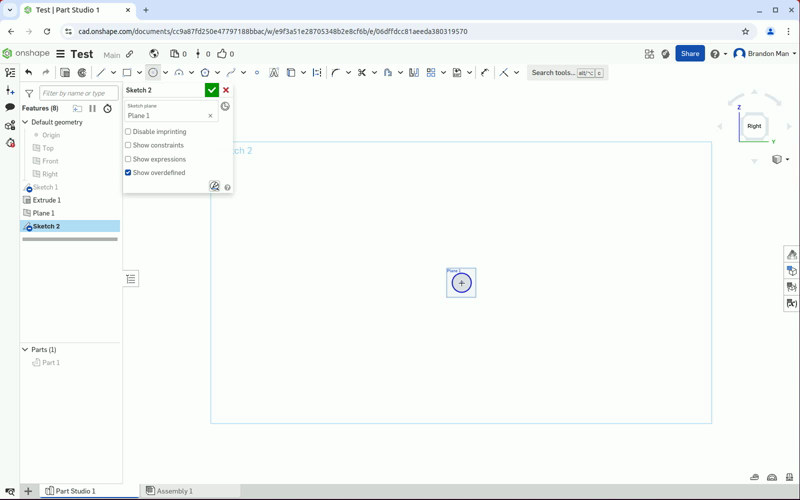
mouse_move(466, 282)
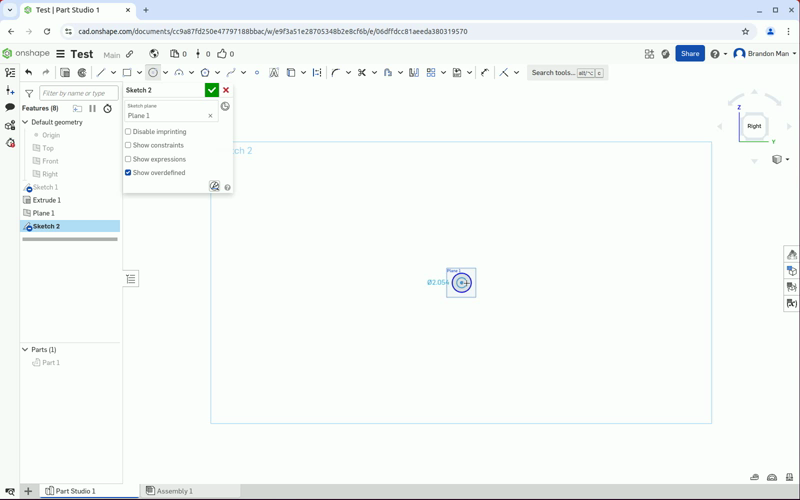
click(466, 282)
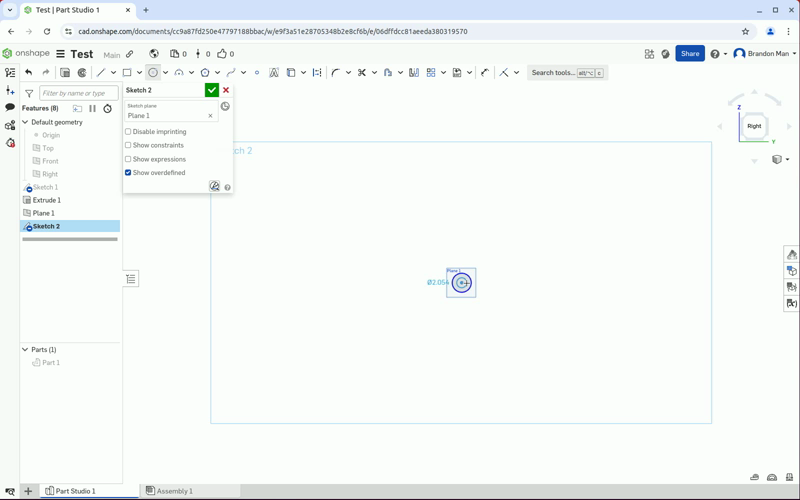
key(esc)
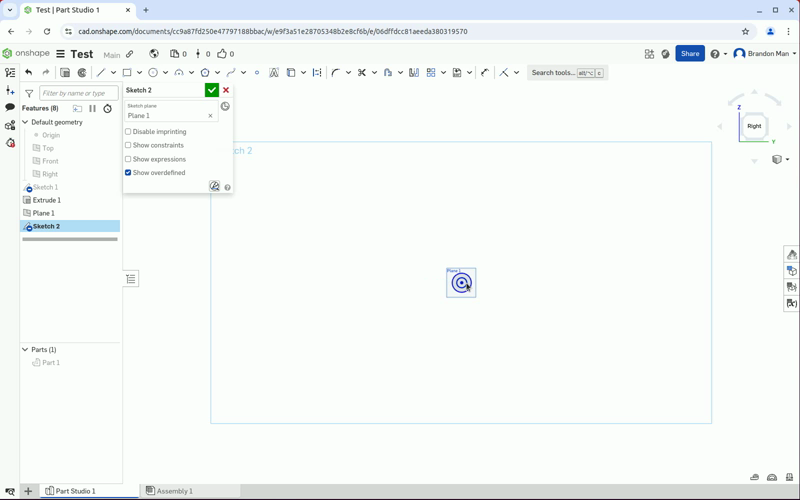
mouse_move(464, 276)
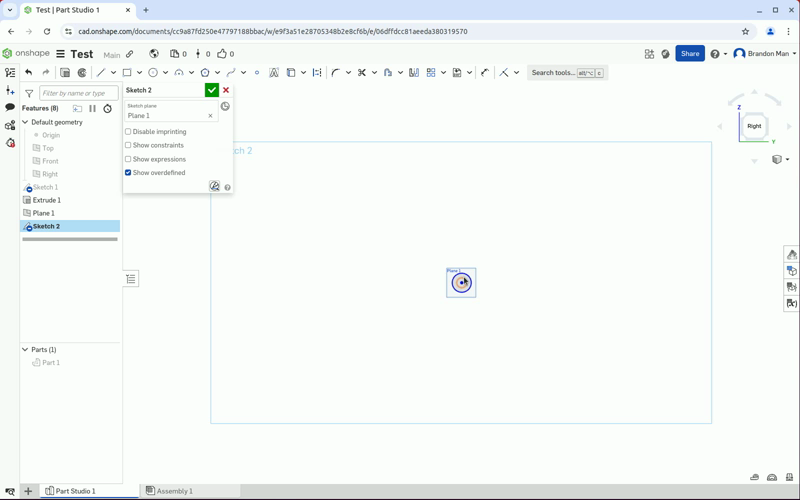
scroll(6)
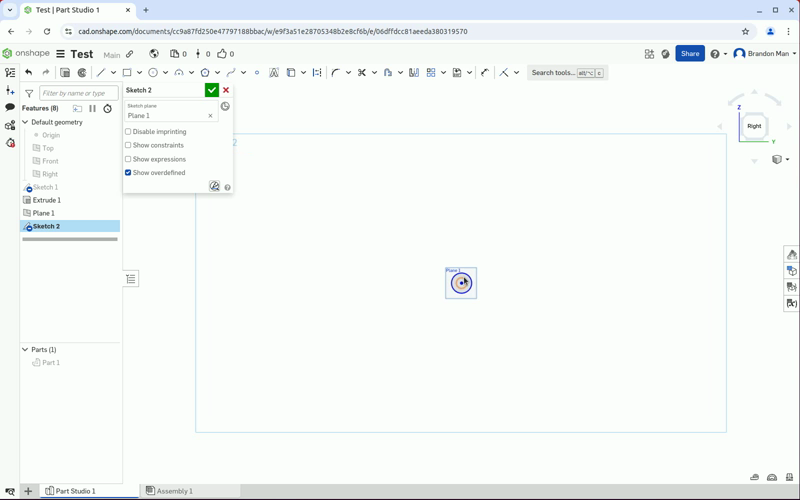
scroll(6)
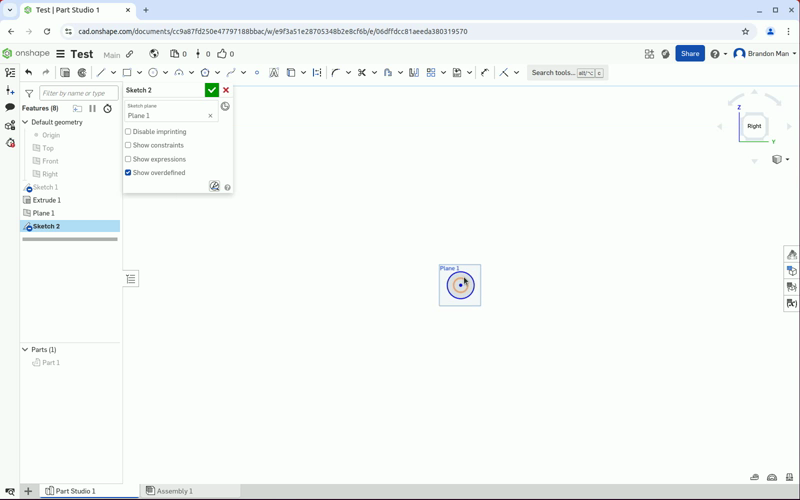
scroll(6)
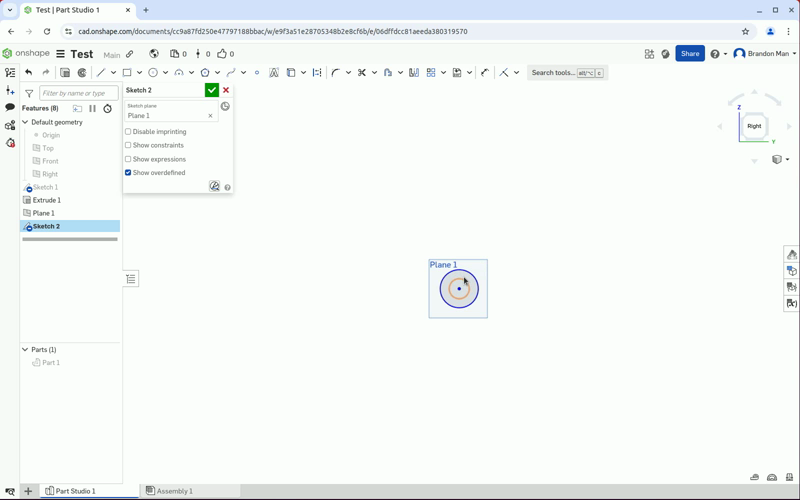
scroll(6)
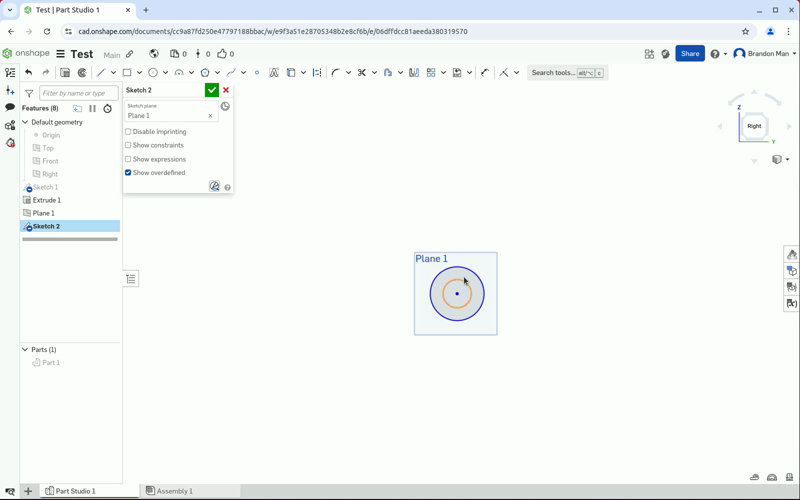
scroll(6)
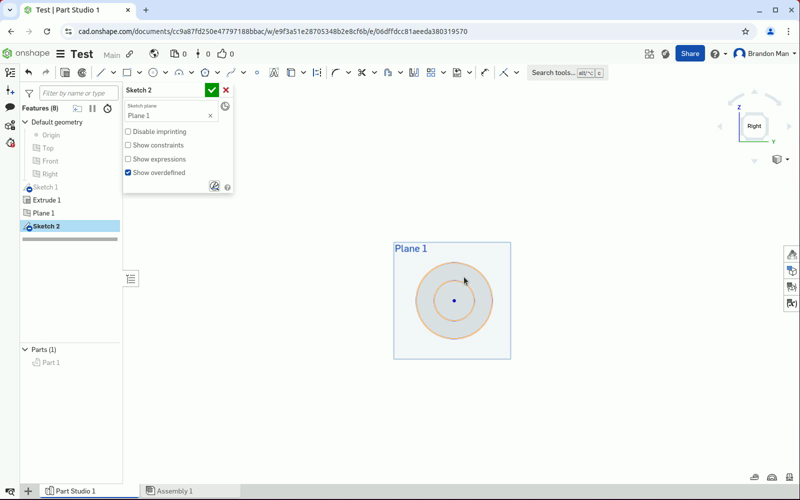
scroll(6)
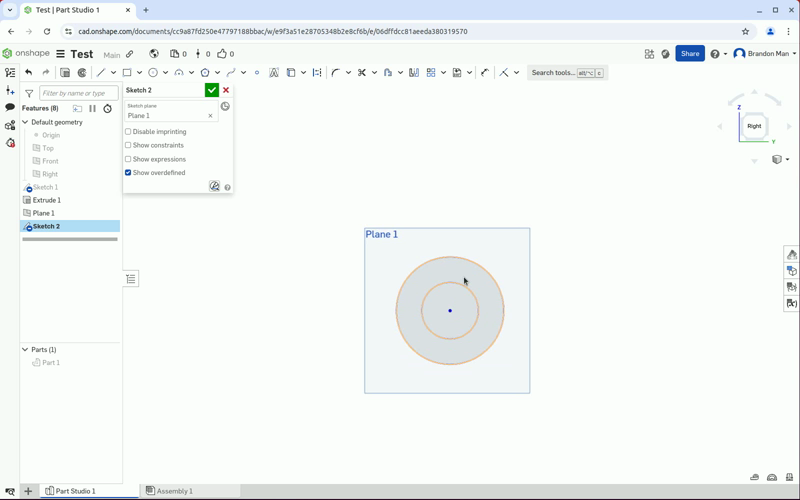
scroll(6)
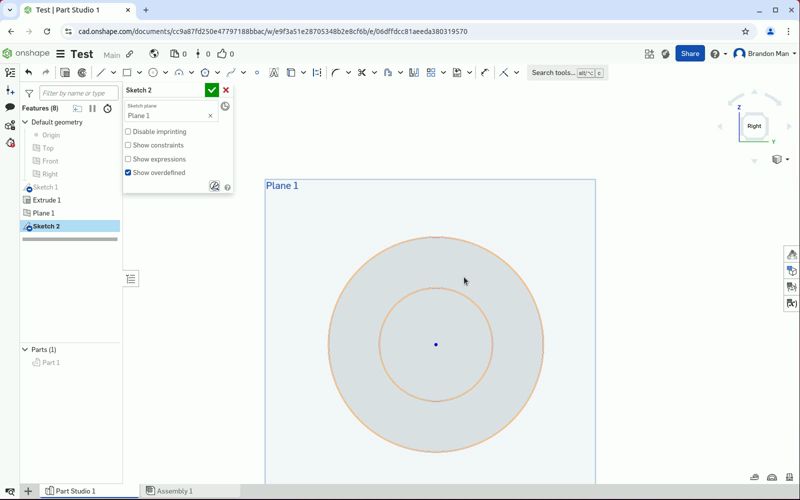
click(464, 276)
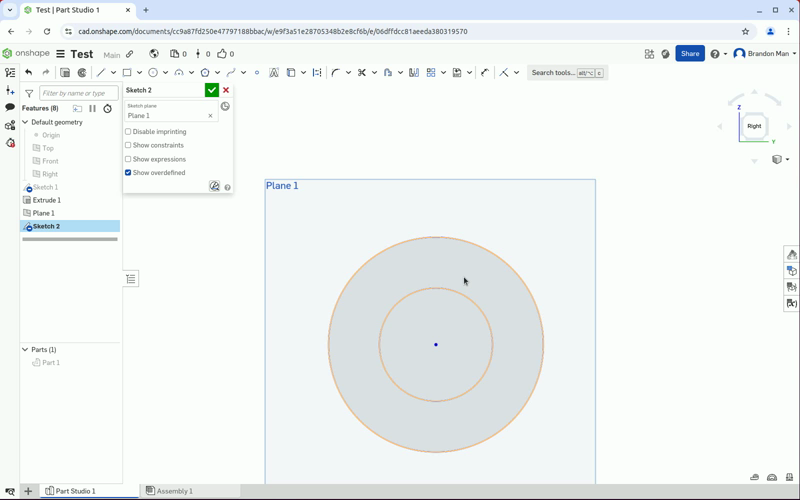
scroll(-6)
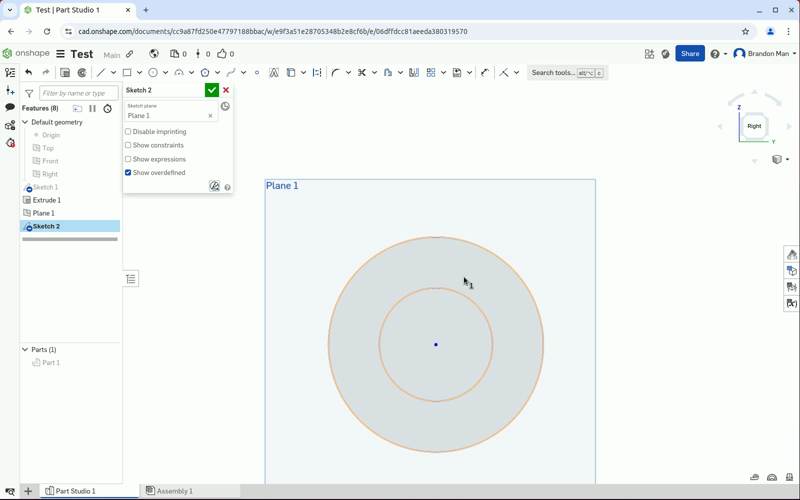
scroll(-6)
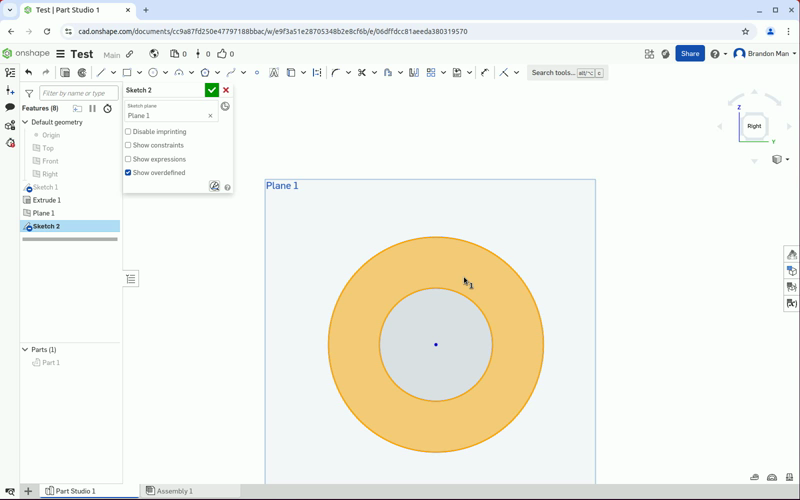
scroll(-6)
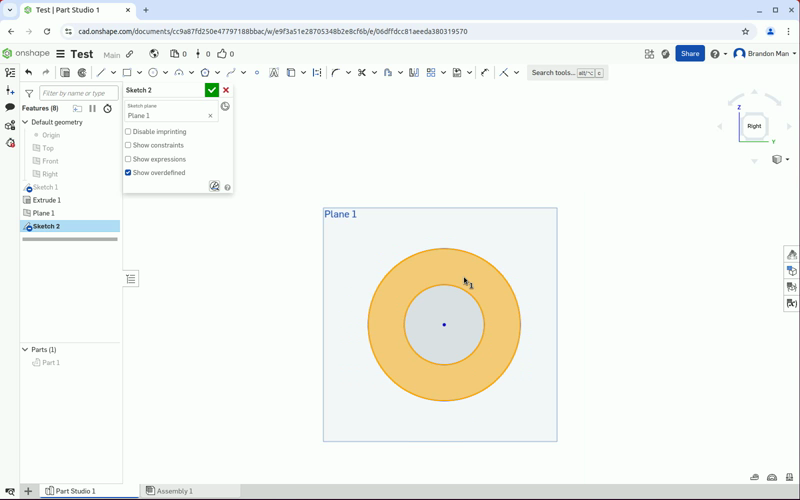
scroll(-6)
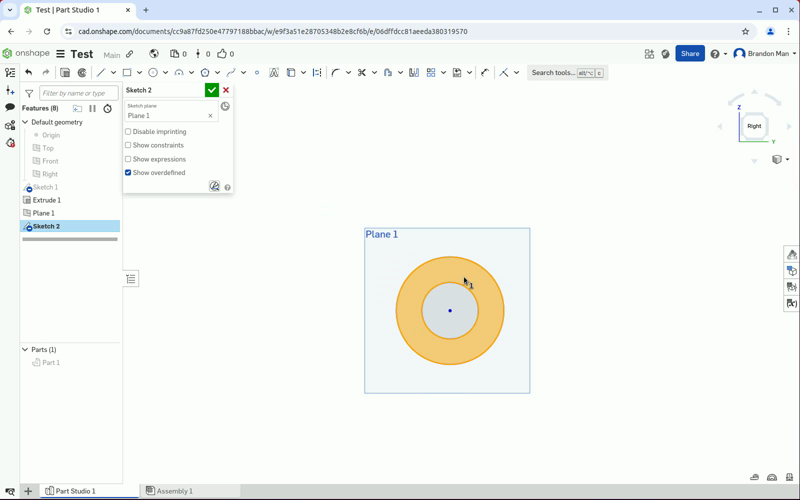
scroll(-6)
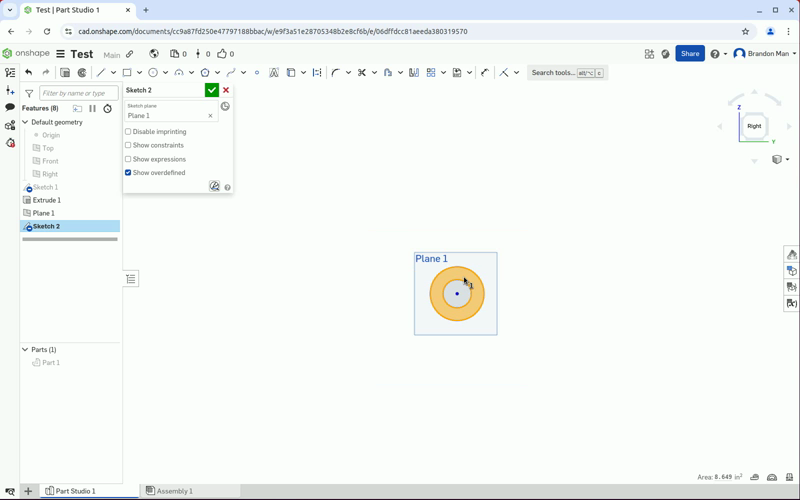
scroll(-6)
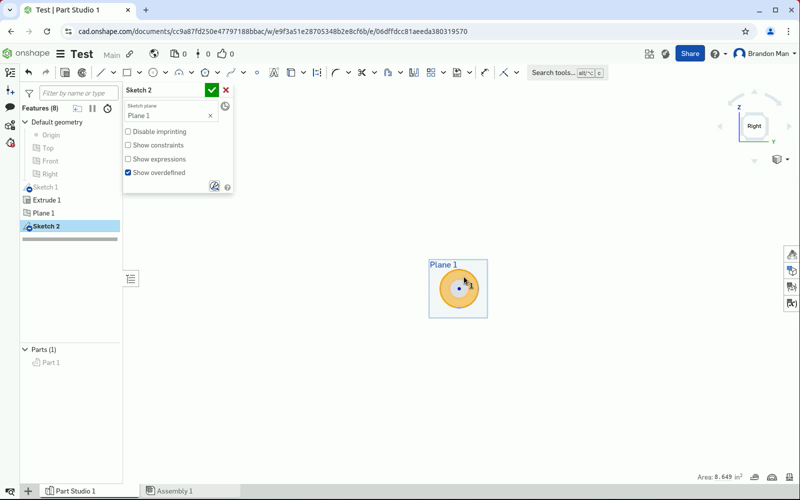
scroll(-6)
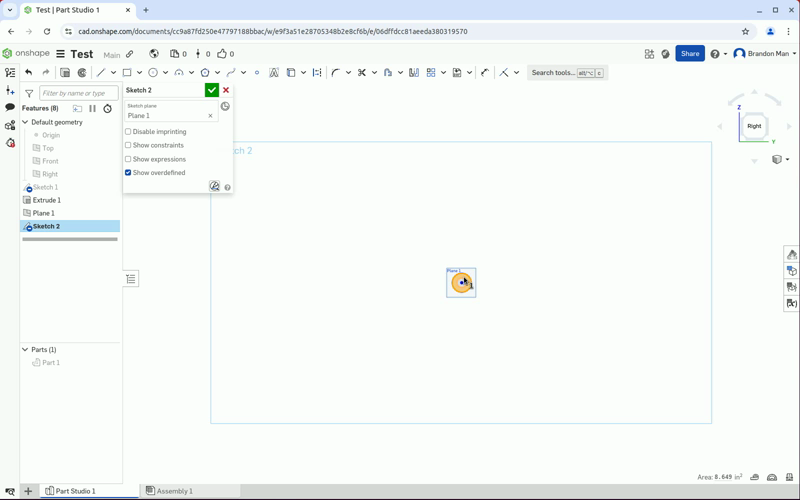
mouse_move(73, 352)
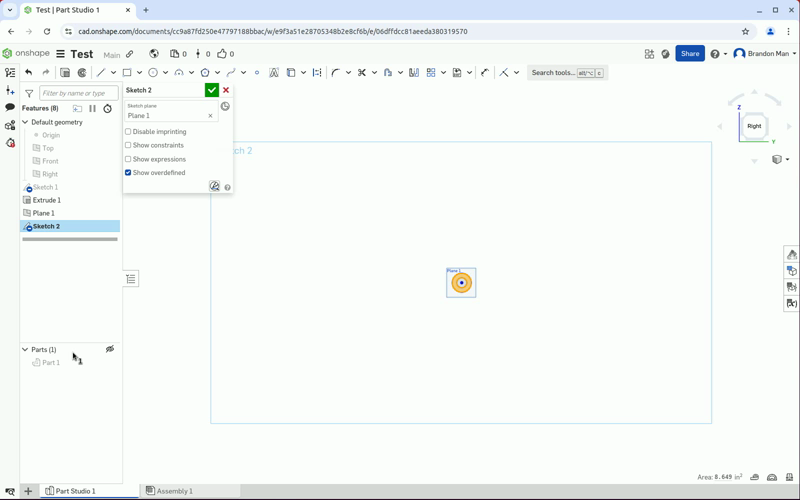
key(shift+y)
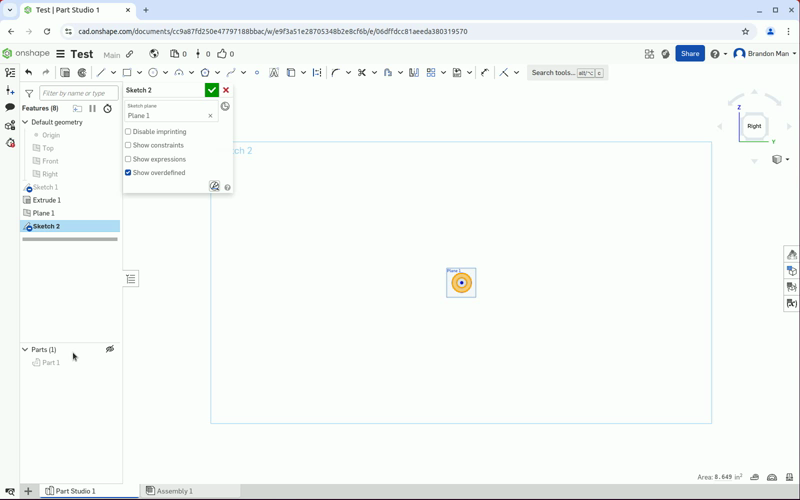
key(shift+e)
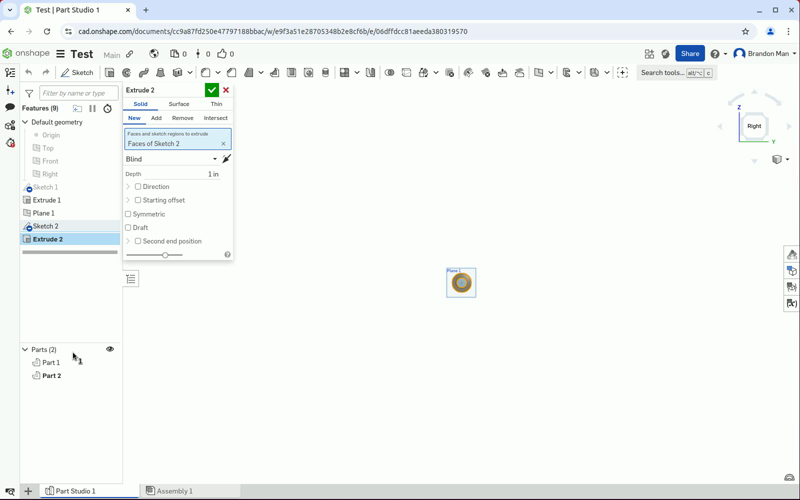
mouse_move(143, 106)
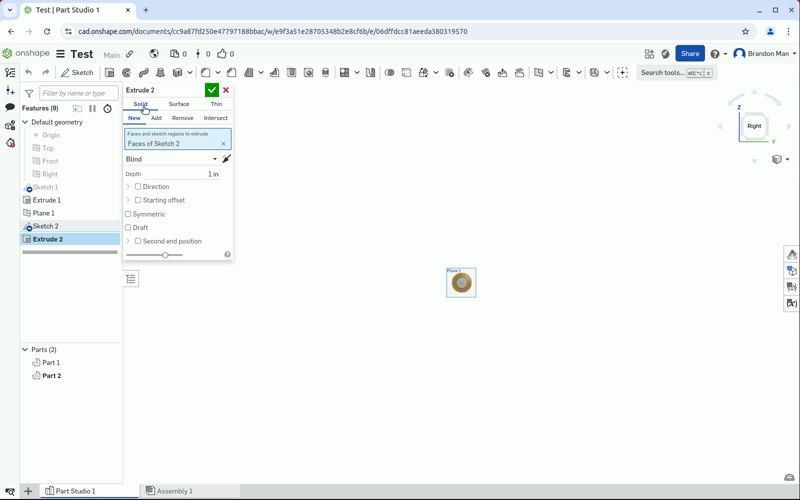
click(143, 106)
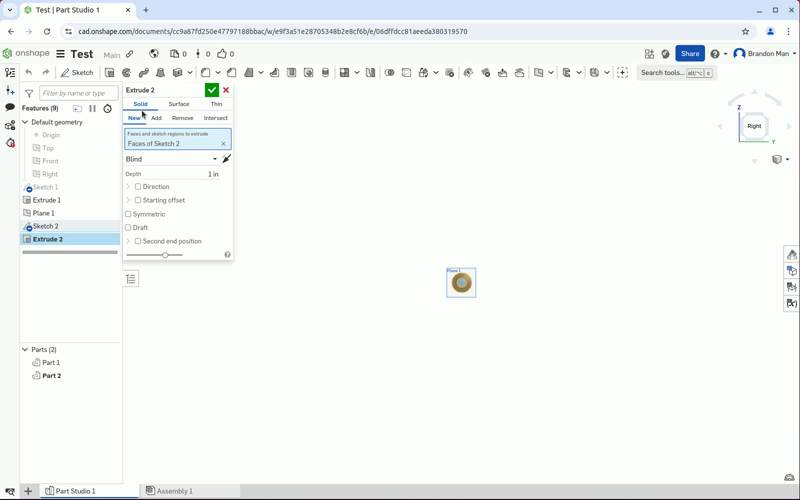
mouse_move(137, 120)
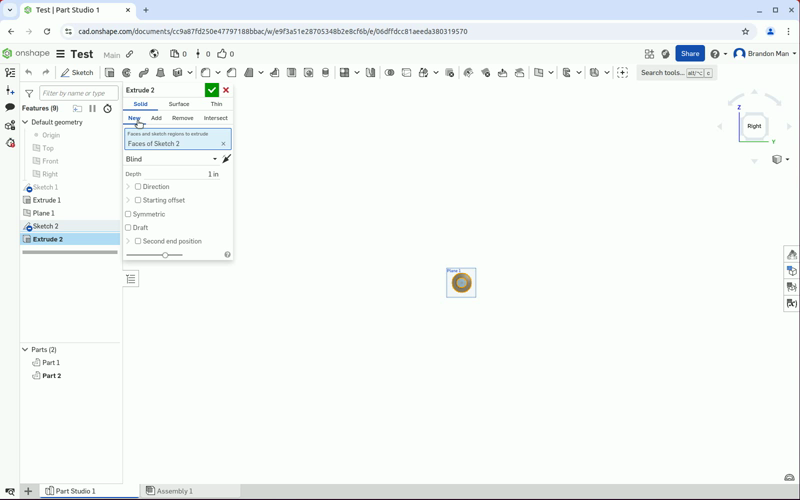
click(137, 120)
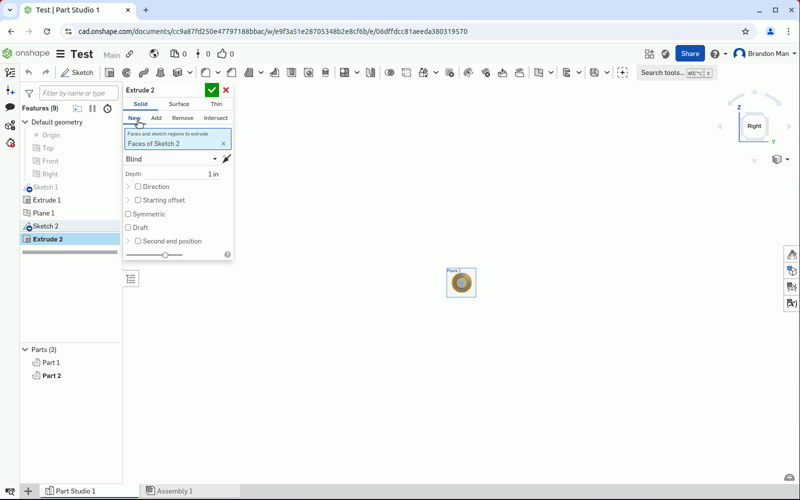
key(tab, 4)
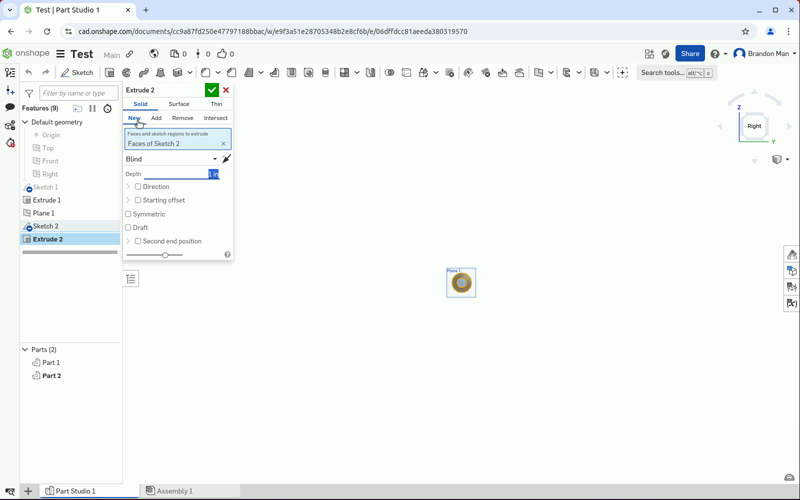
text(0.963)
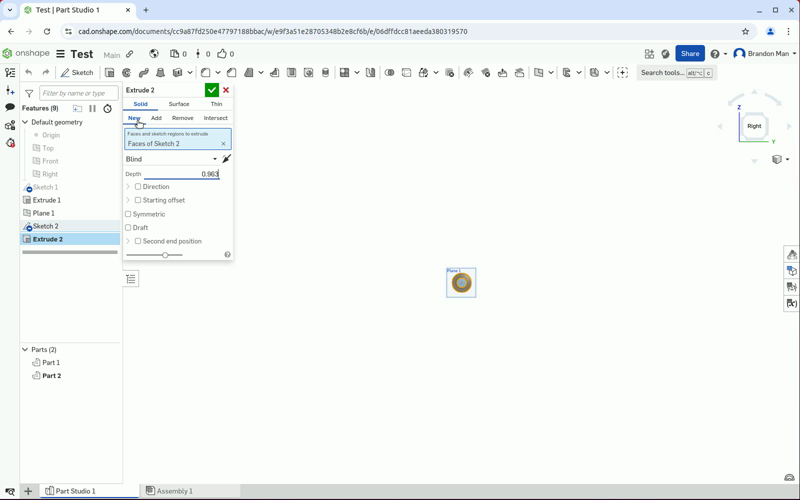
key(enter)
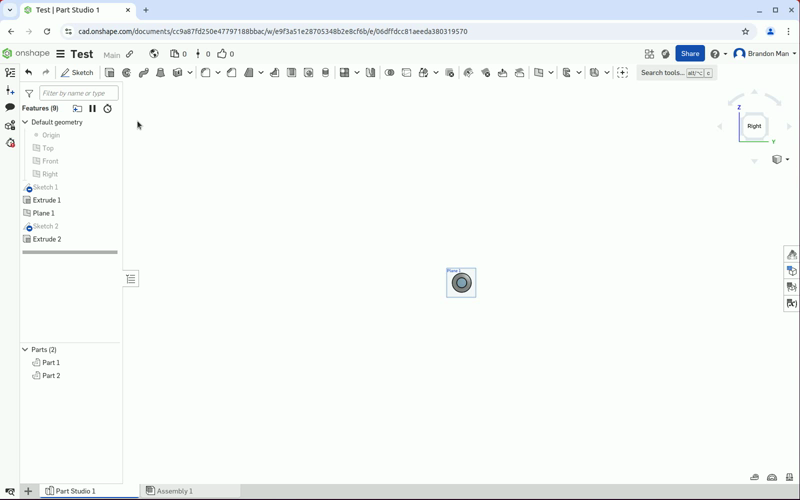
key(shift+h)
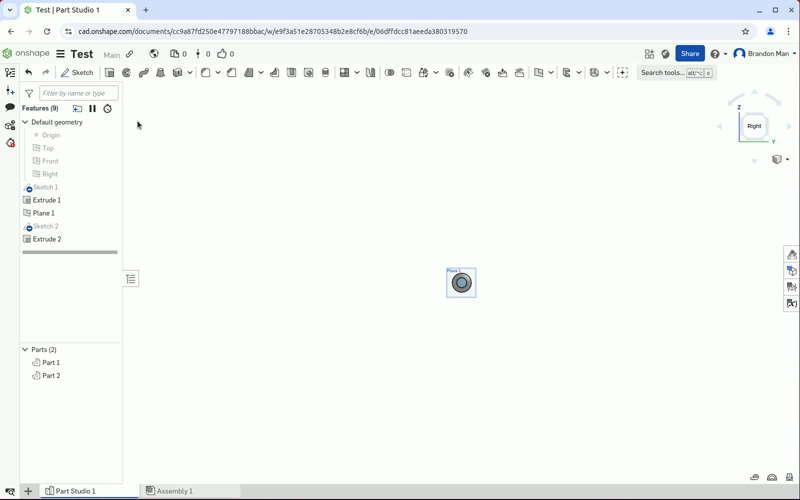
key(shift+h)
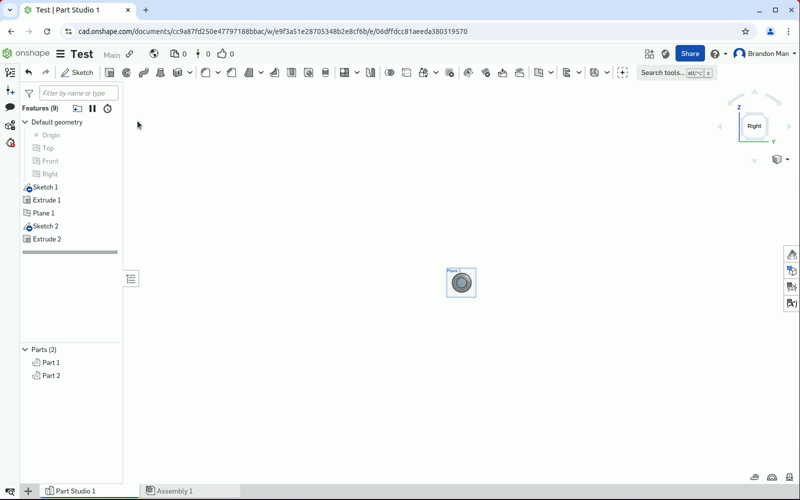
key(shift+7)
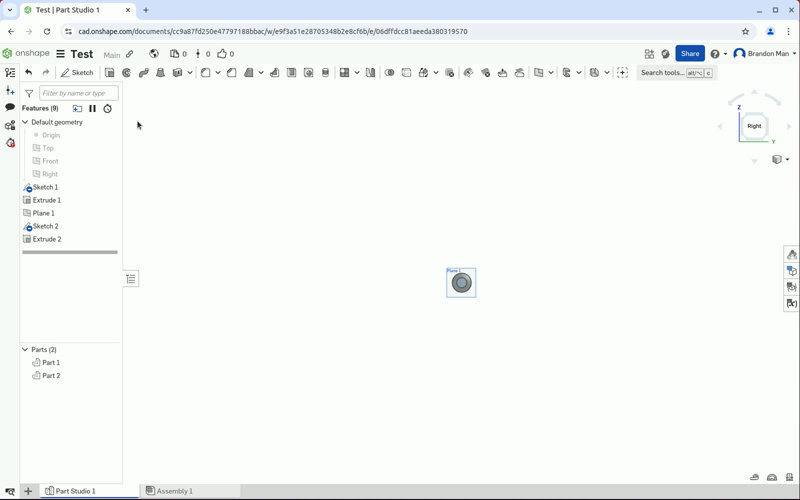
key(right, 2)
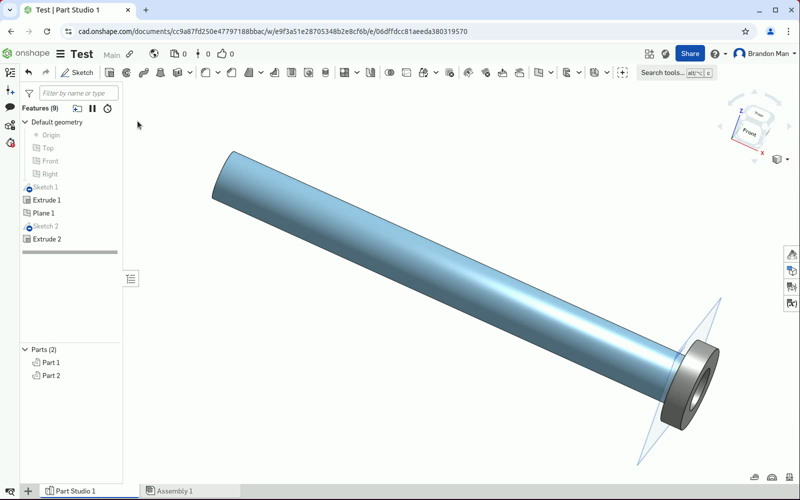
key(down, 2)
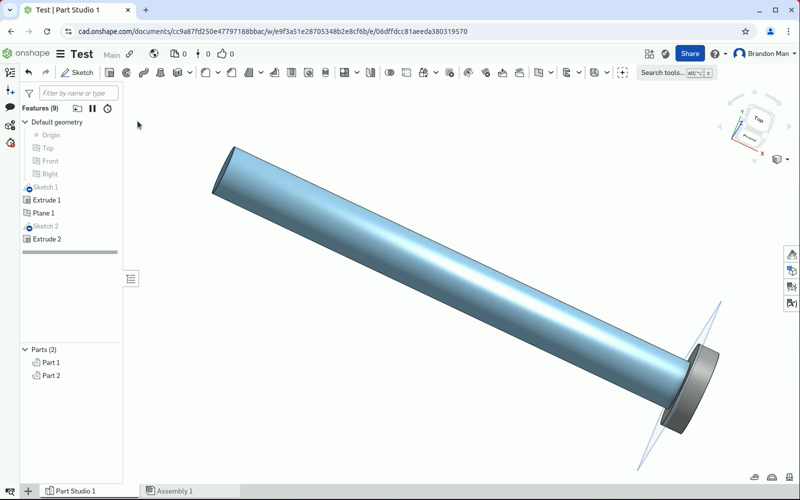
key(up, 2)
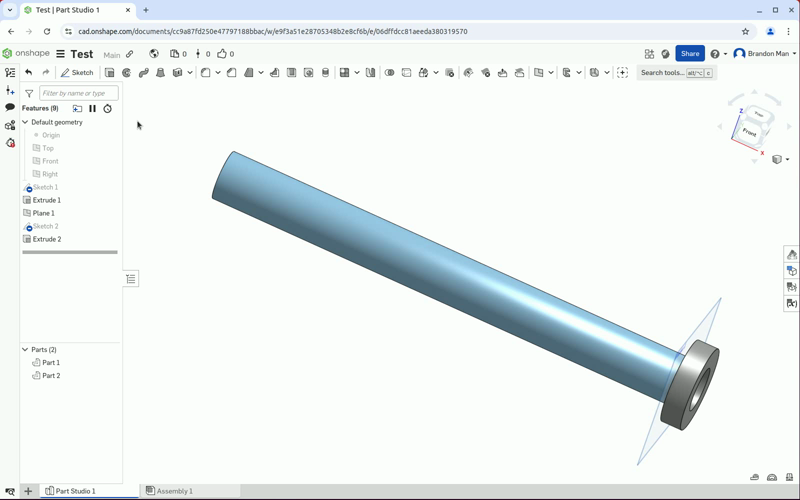
key(left, 2)
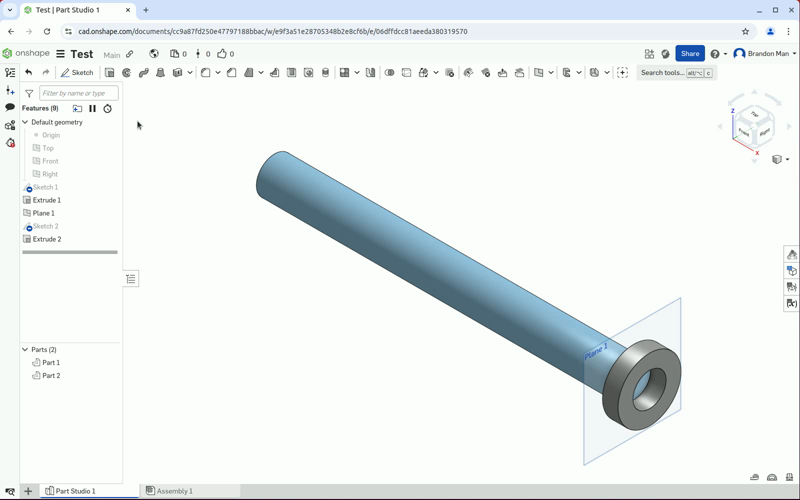
mouse_move(73, 189)
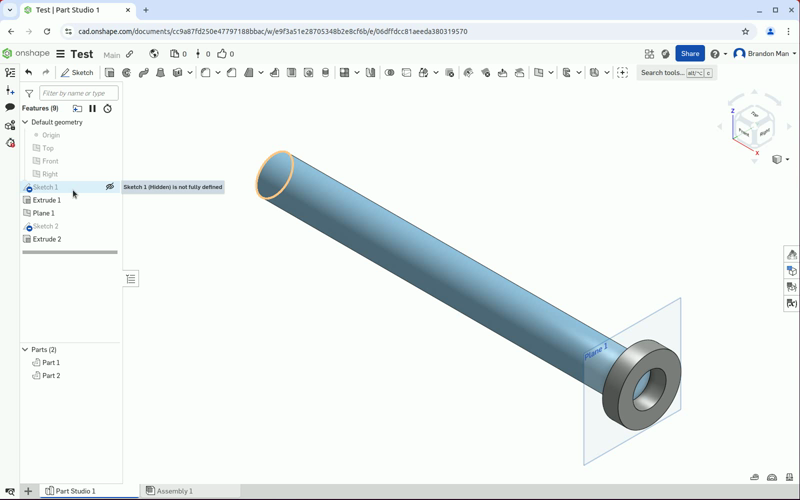
click(73, 189)